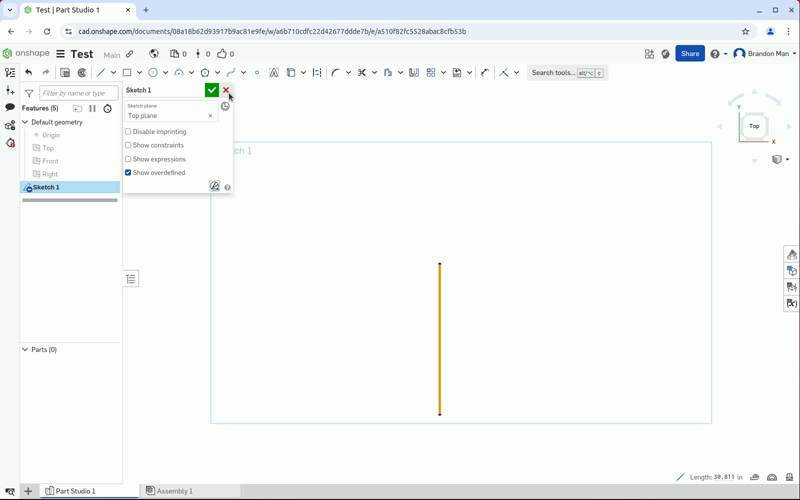
key(shift+h)
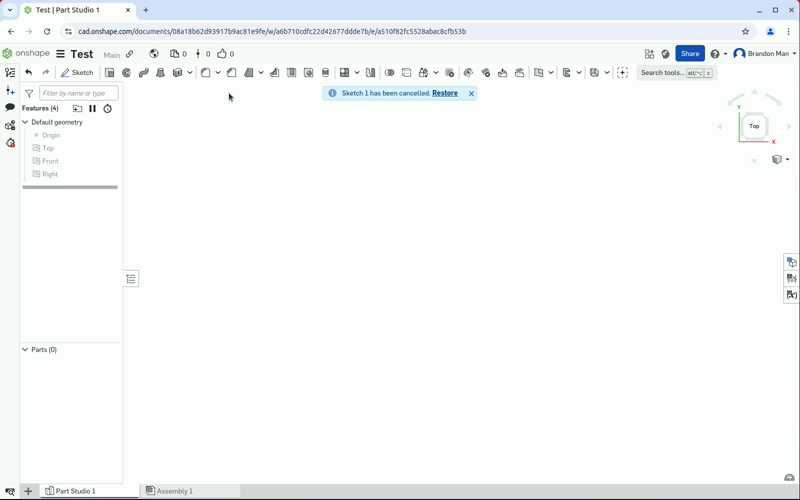
mouse_move(73, 352)
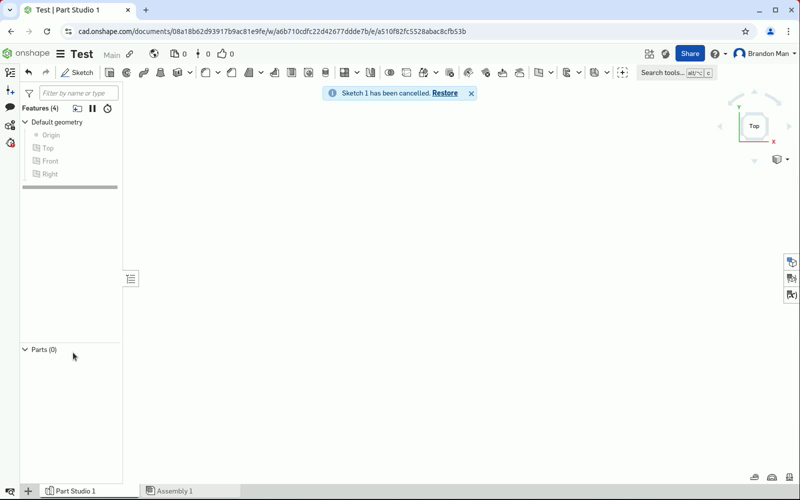
key(y)
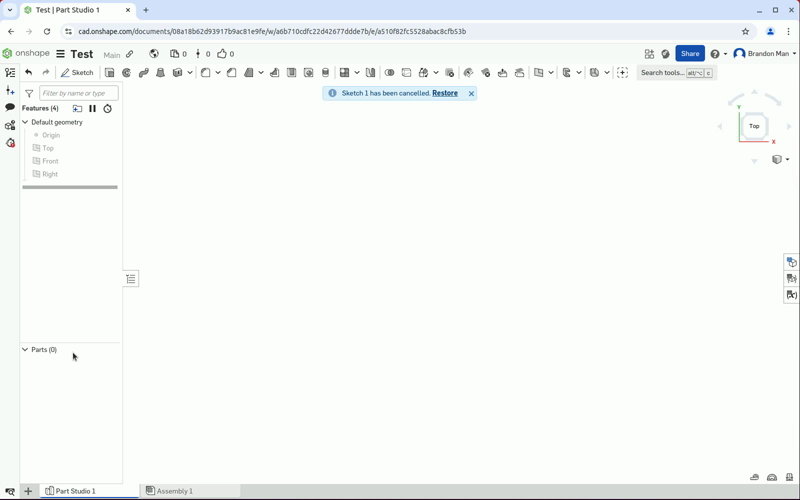
key(shift+p)
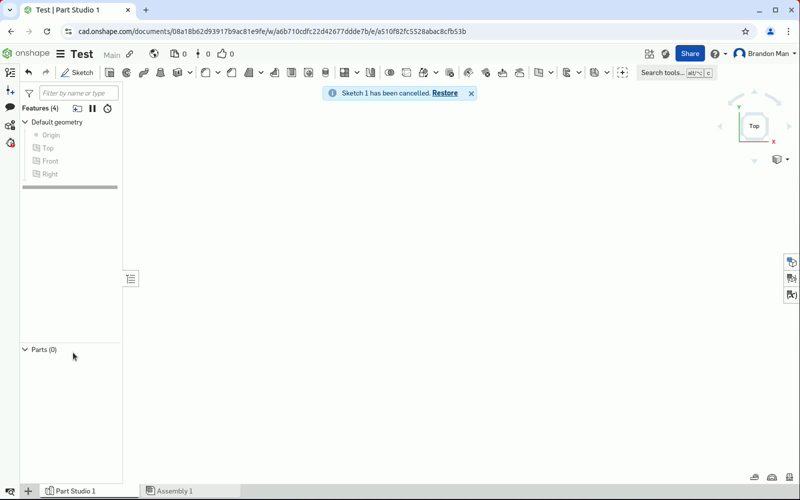
key(space)
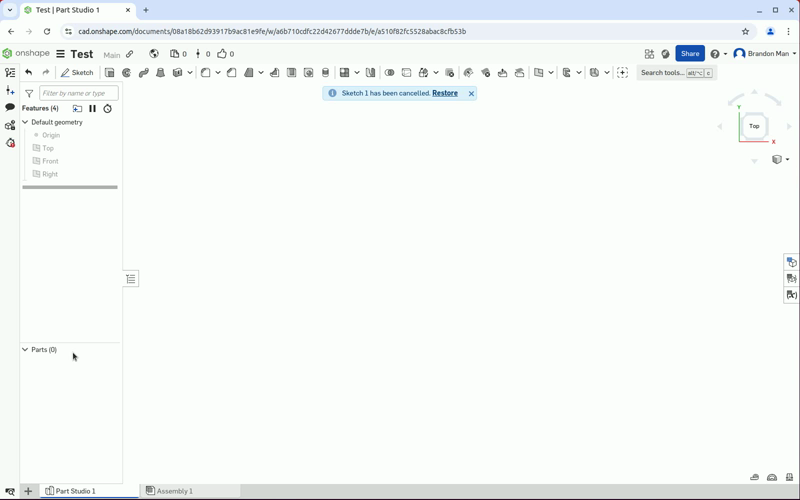
key_down(shift)
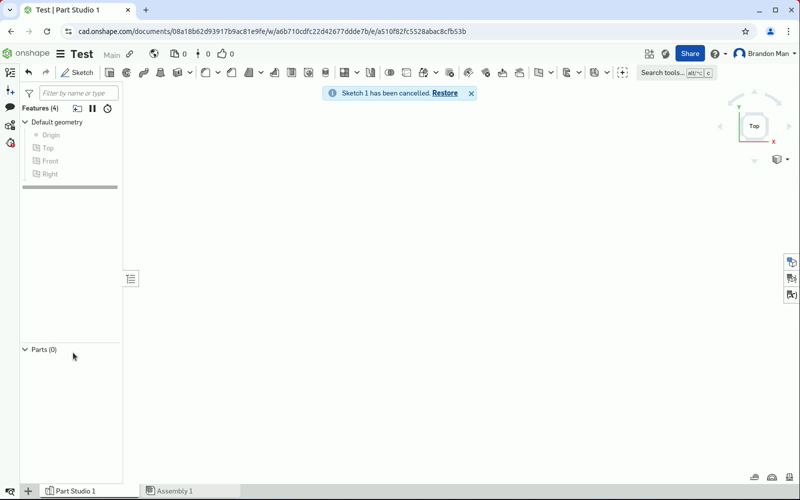
key(up)
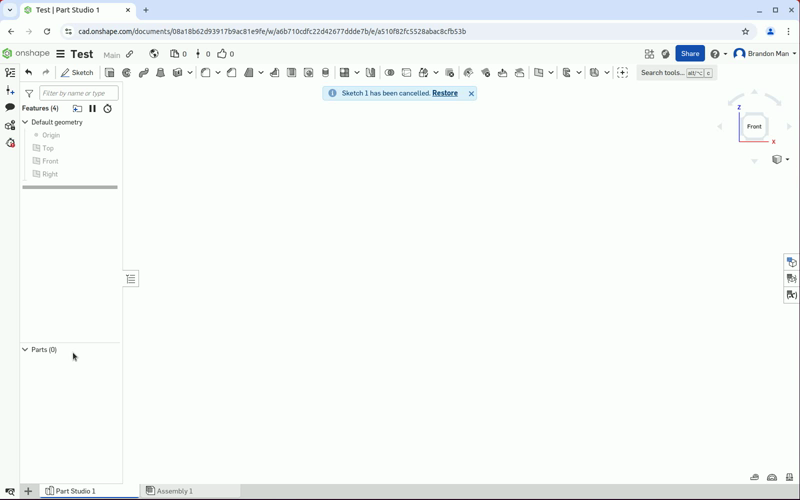
key_up(shift)
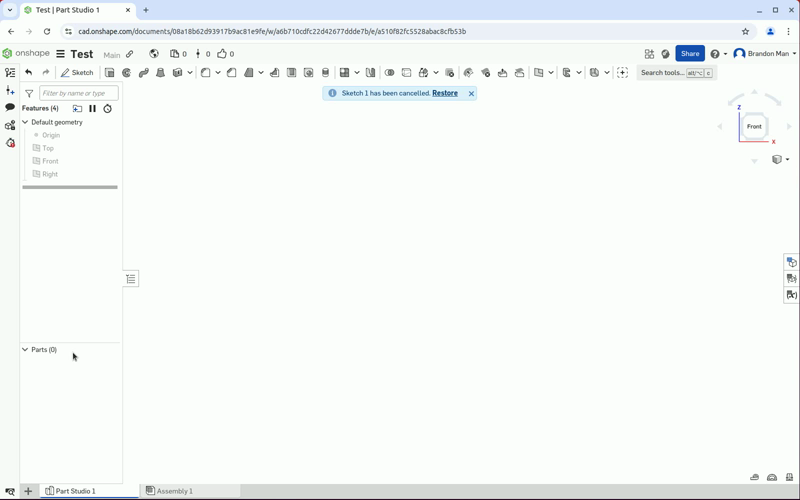
mouse_move(73, 352)
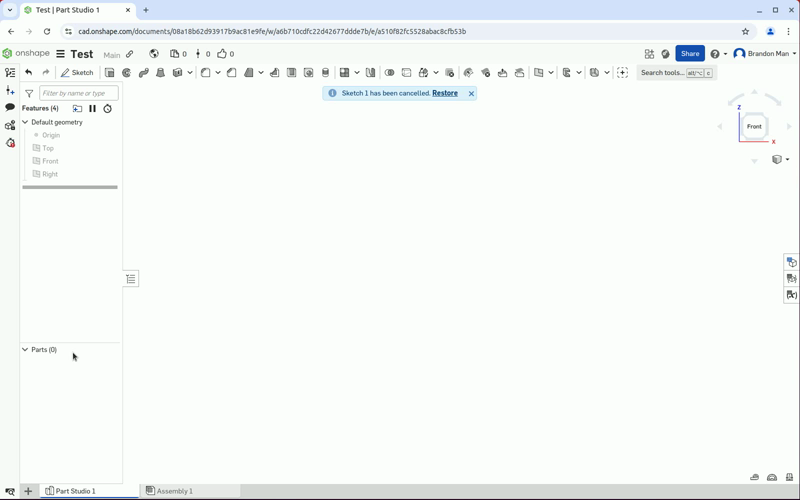
key(shift+y)
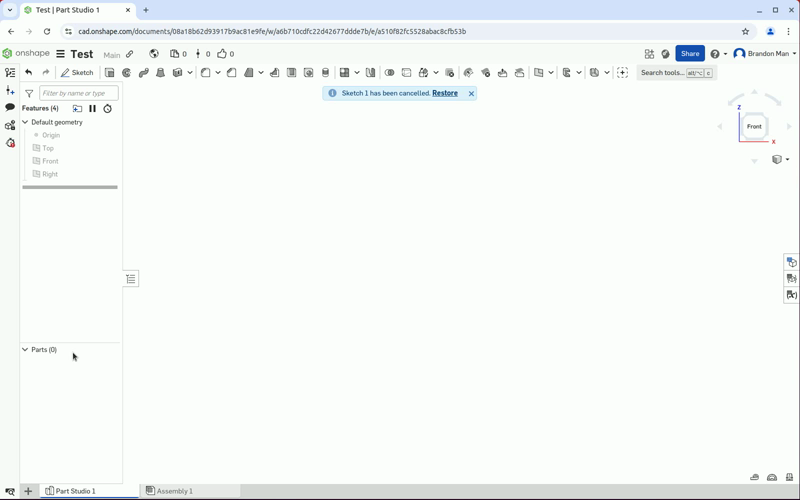
key(shift+s)
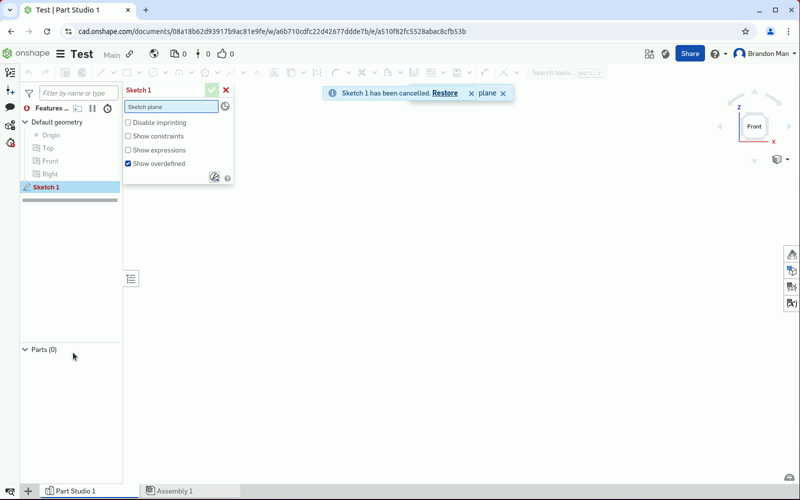
mouse_move(73, 163)
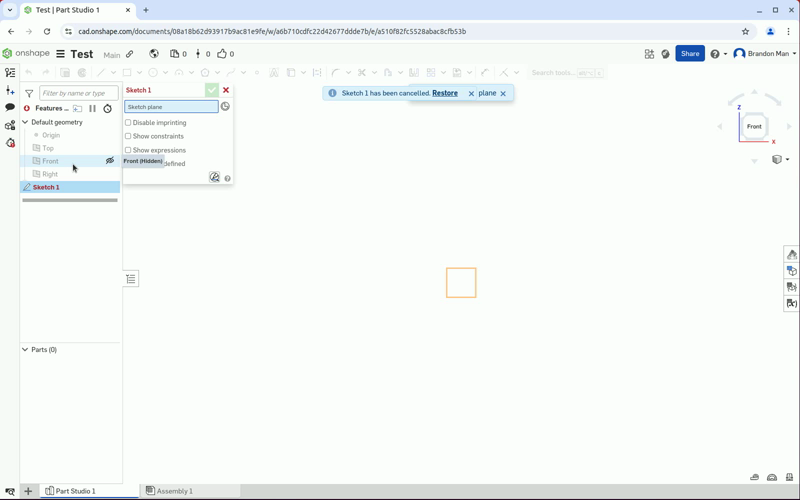
click(73, 163)
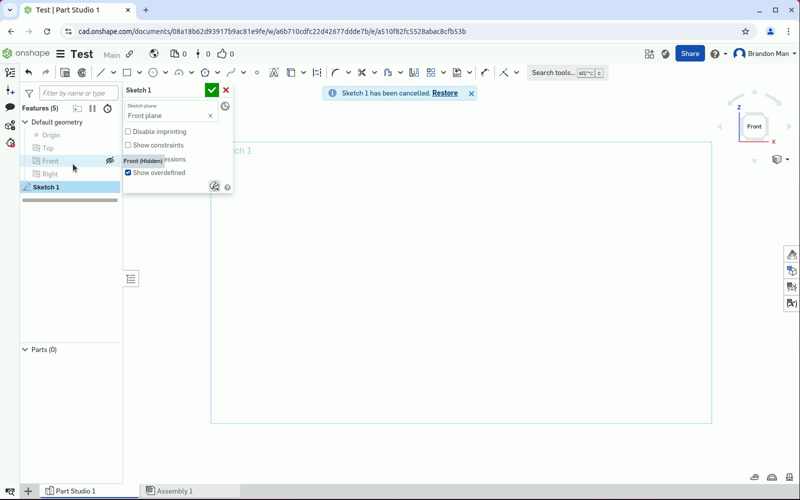
mouse_move(73, 352)
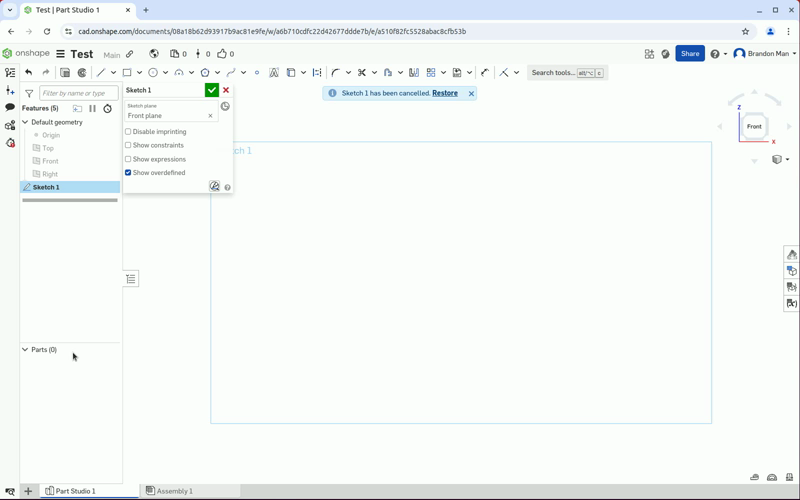
key(y)
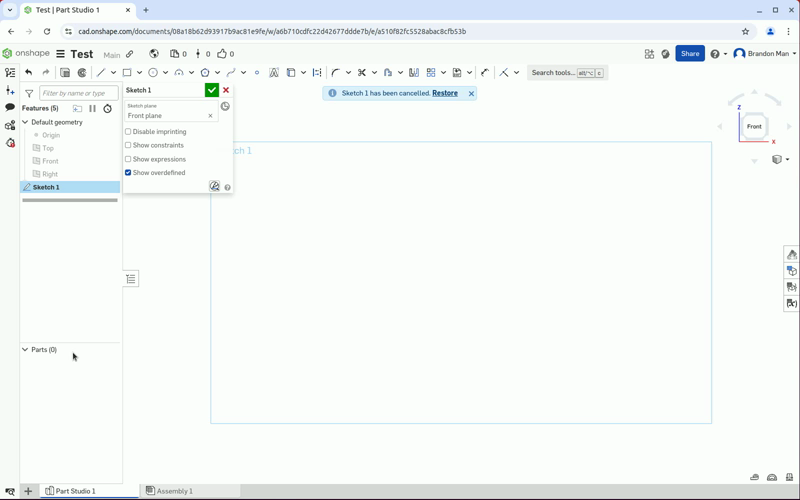
key(l)
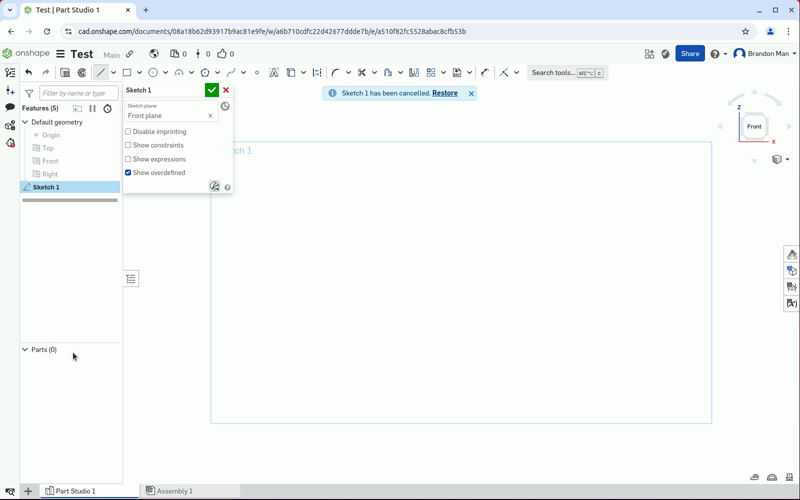
key_down(shift)
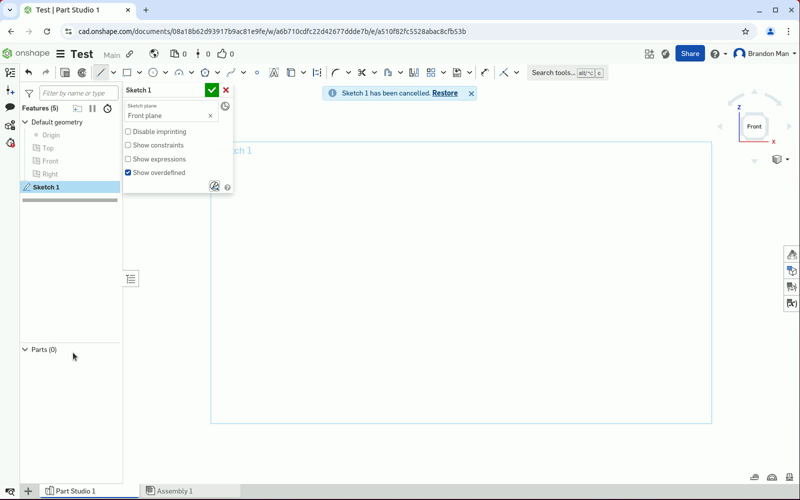
mouse_move(348, 357)
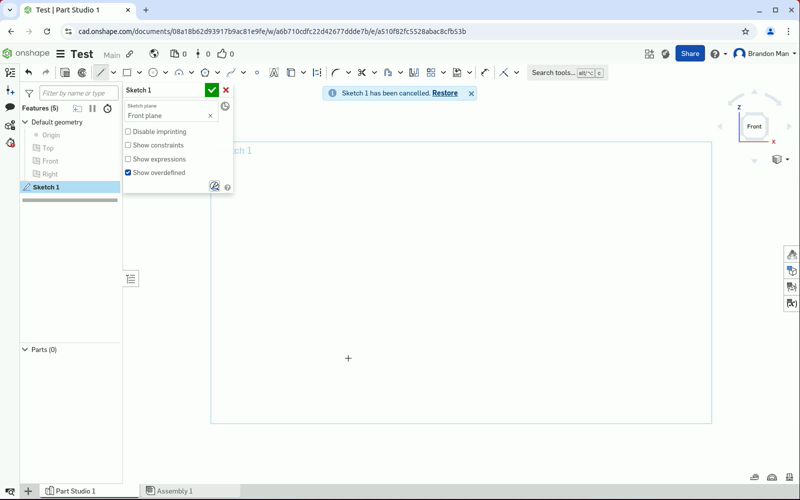
click(348, 357)
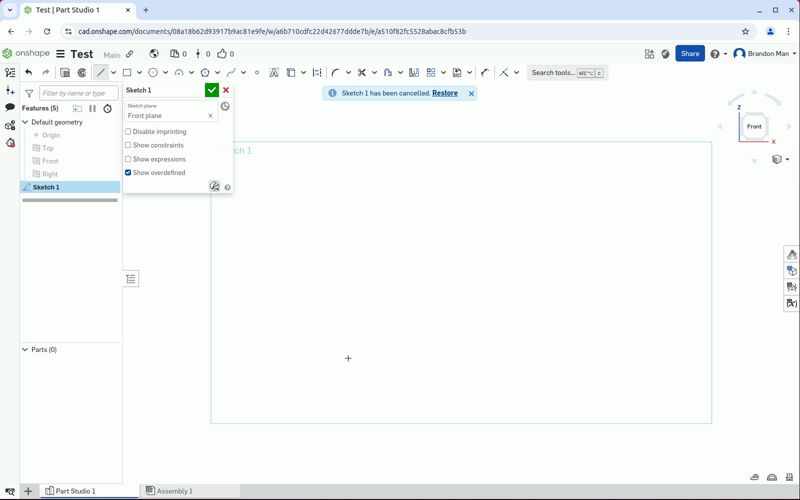
key_up(shift)
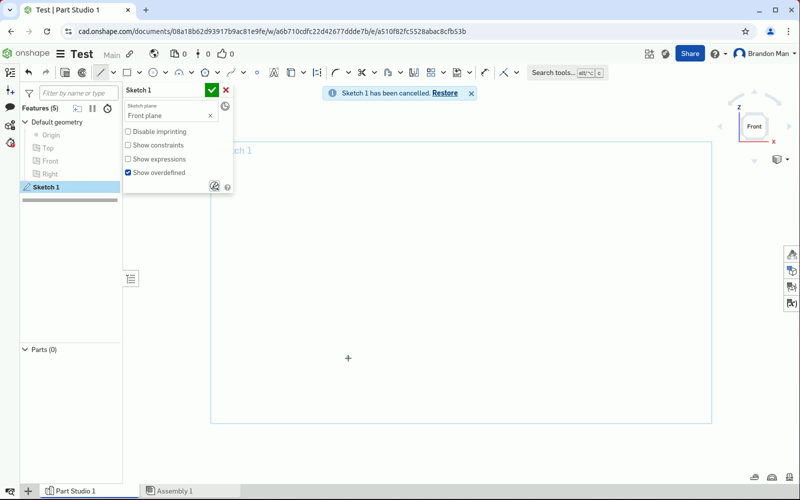
key_down(shift)
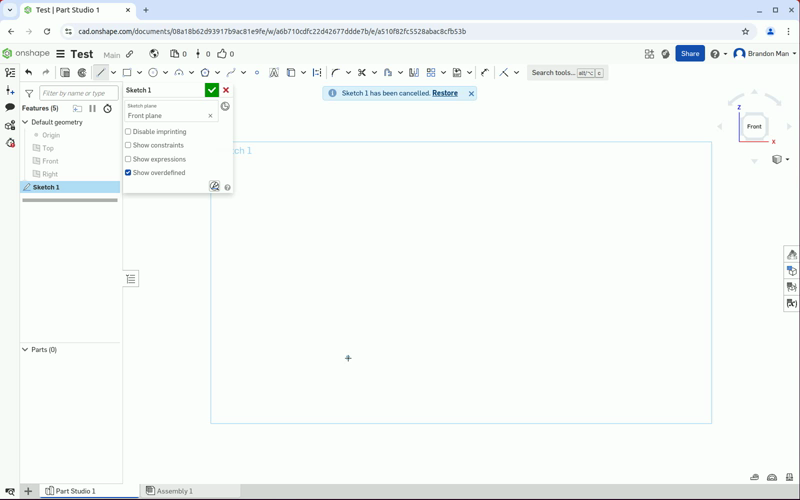
mouse_move(572, 357)
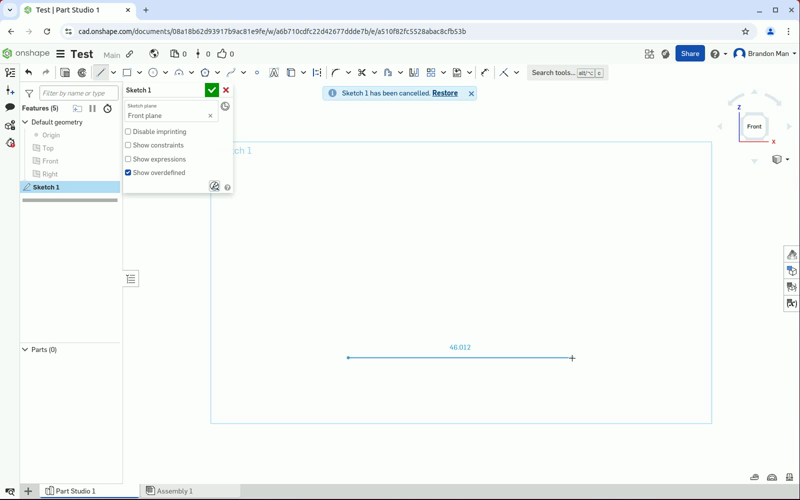
click(572, 357)
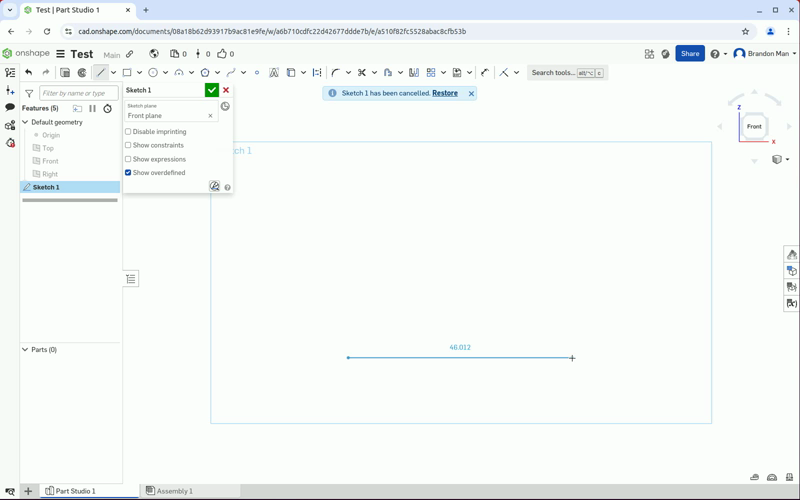
key_up(shift)
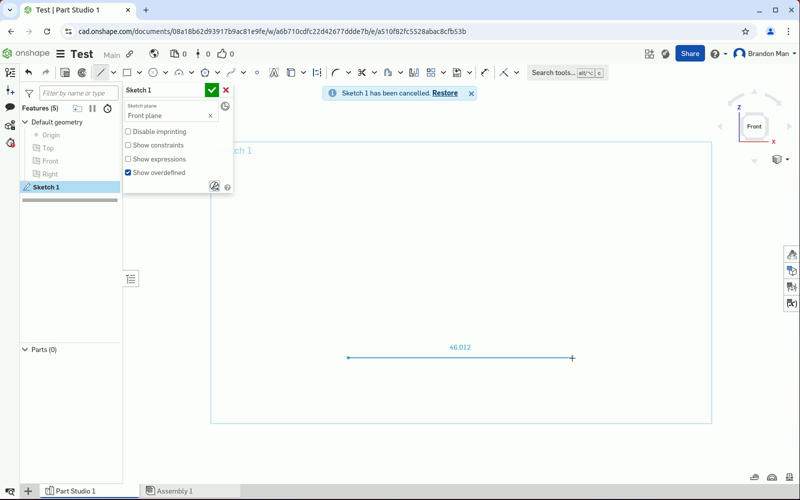
key_down(shift)
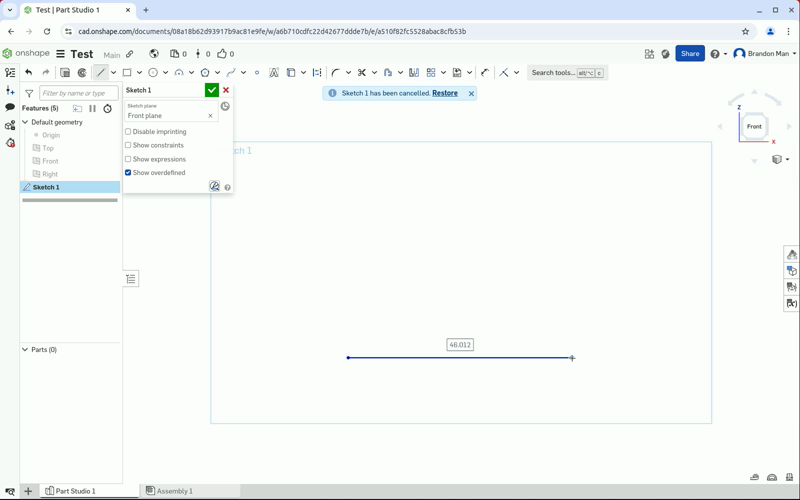
mouse_move(572, 209)
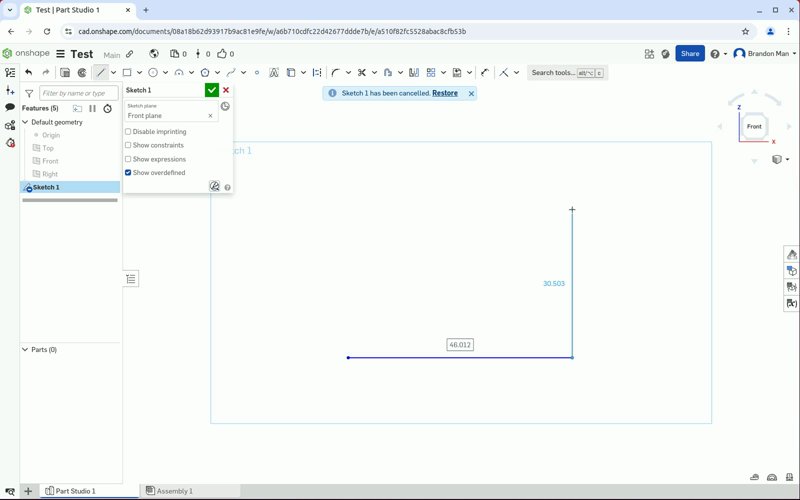
click(572, 209)
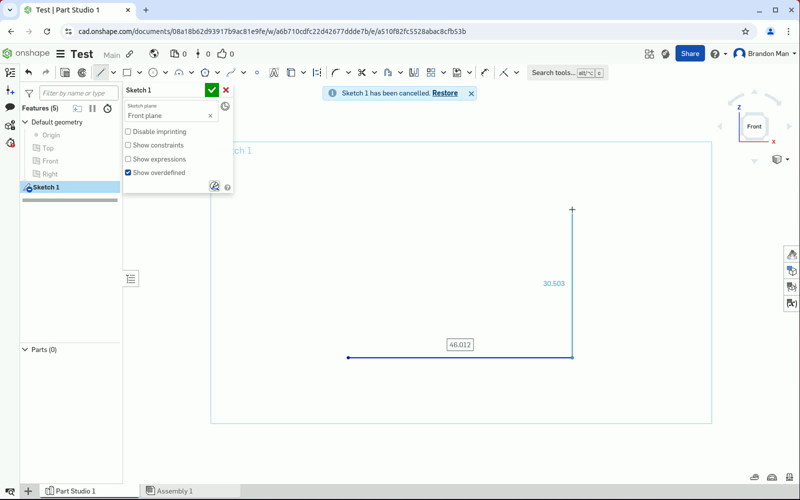
key_up(shift)
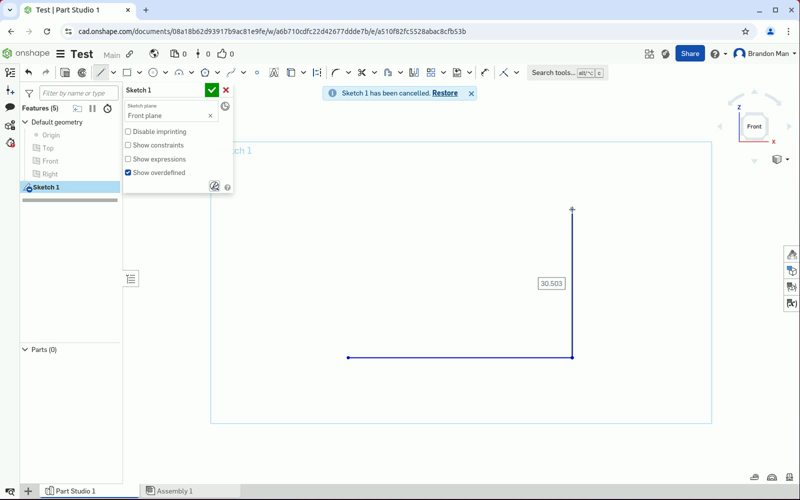
key_down(shift)
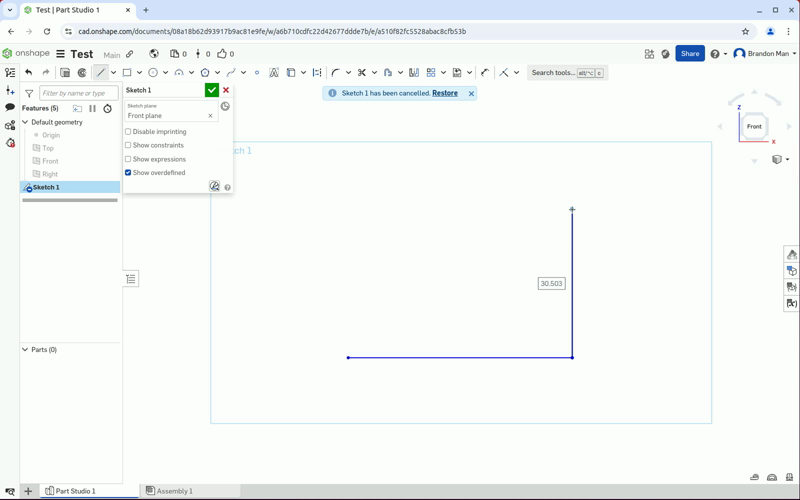
mouse_move(348, 209)
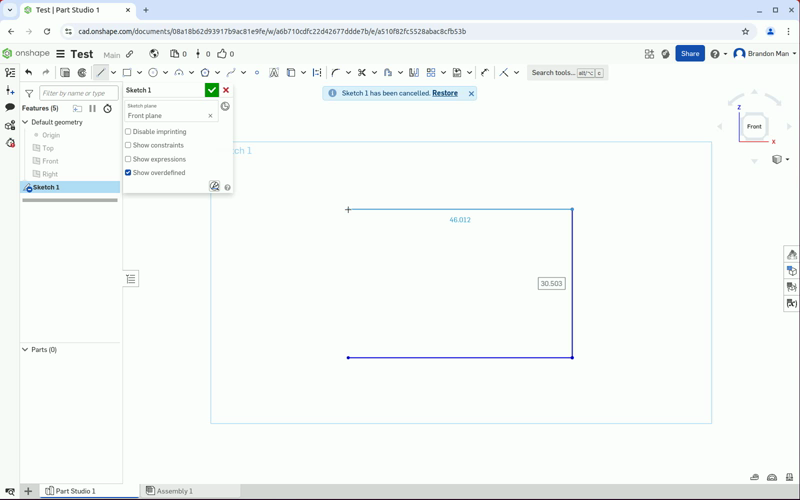
click(348, 209)
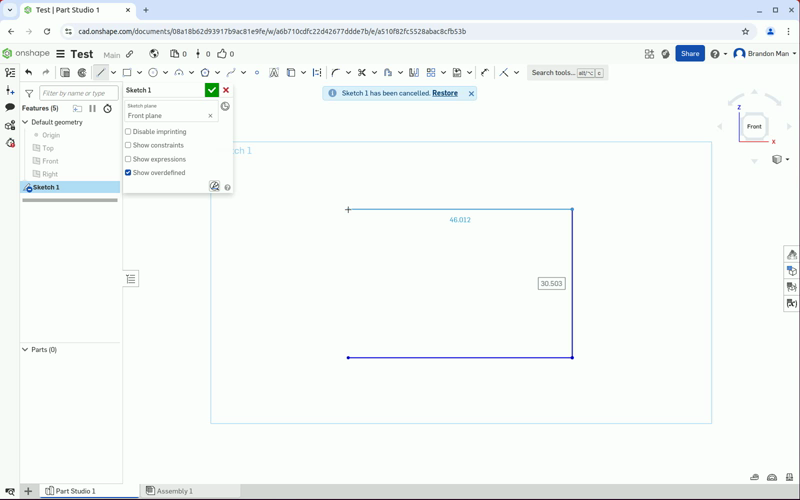
key_up(shift)
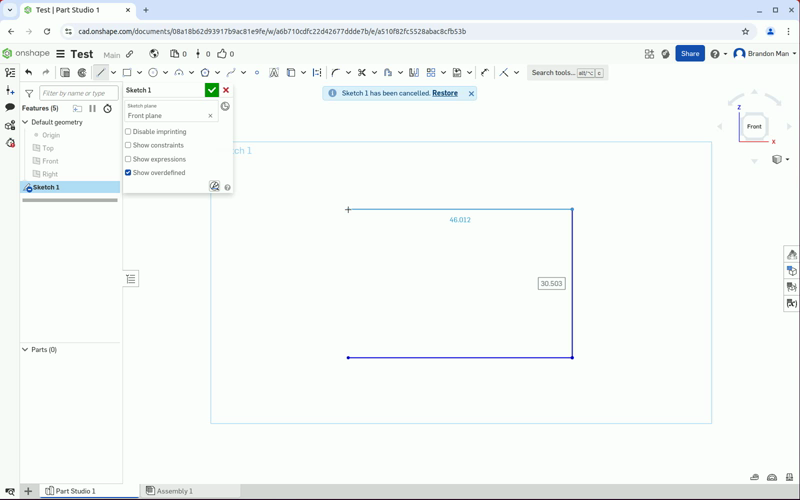
key_down(shift)
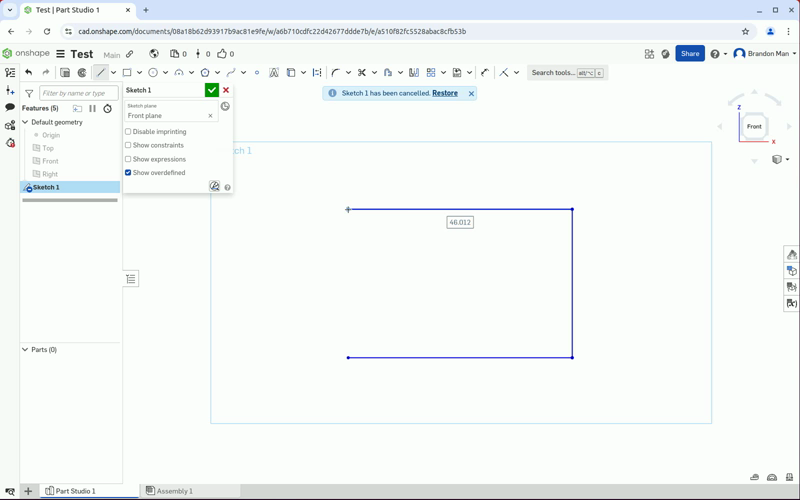
mouse_move(348, 357)
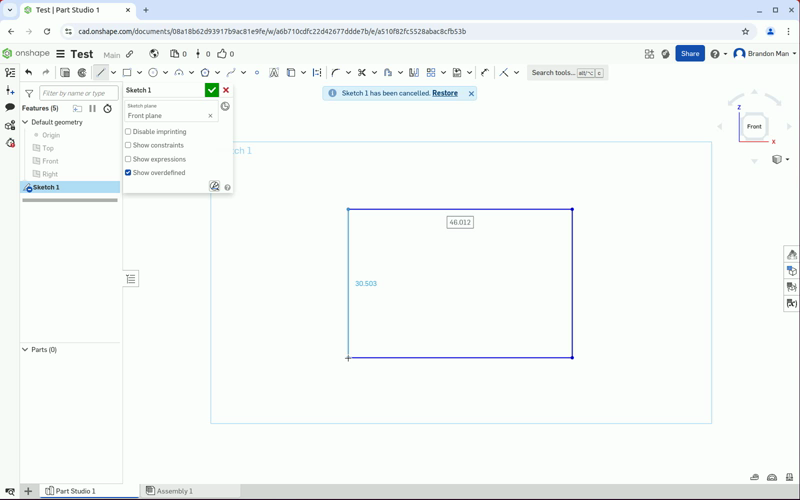
key_up(shift)
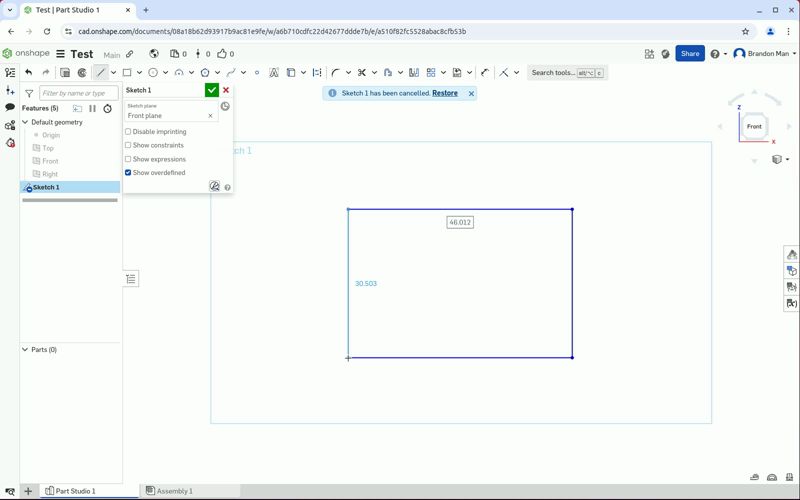
click(348, 357)
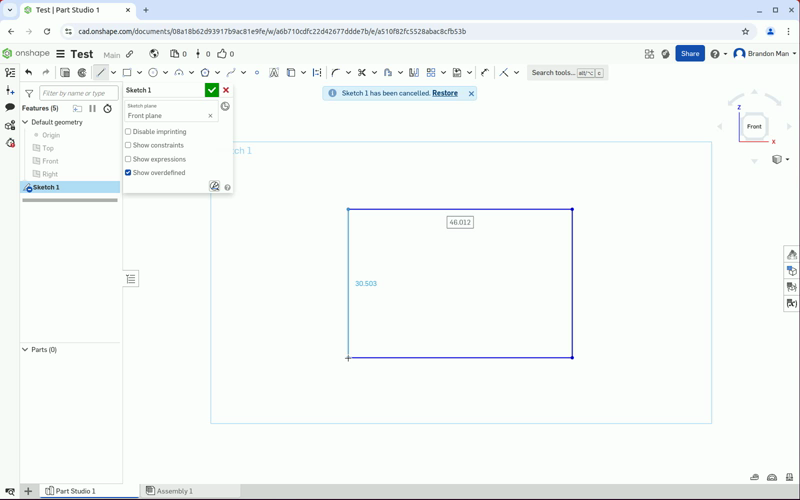
key(esc)
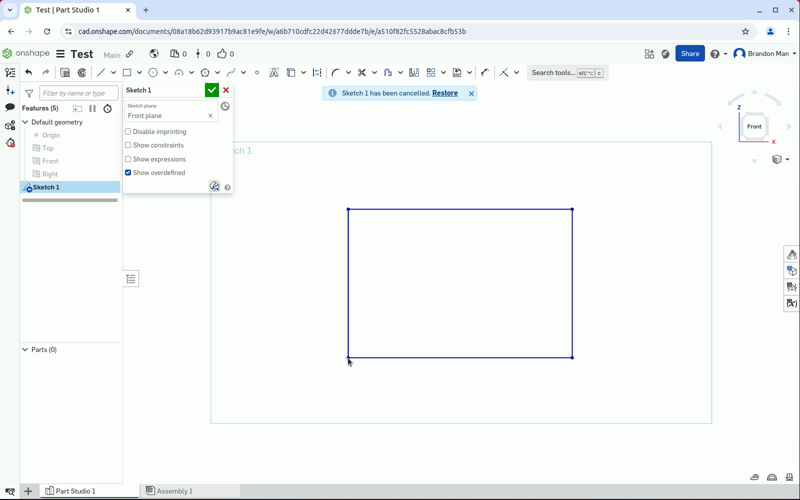
key(l)
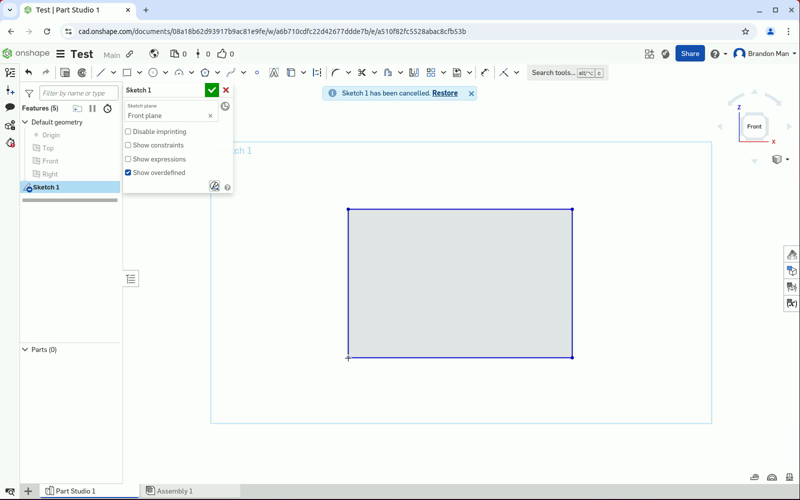
key_down(shift)
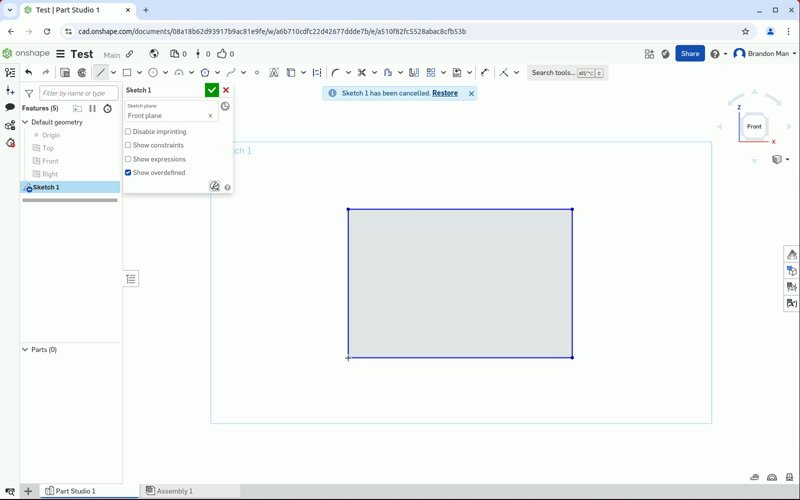
mouse_move(355, 350)
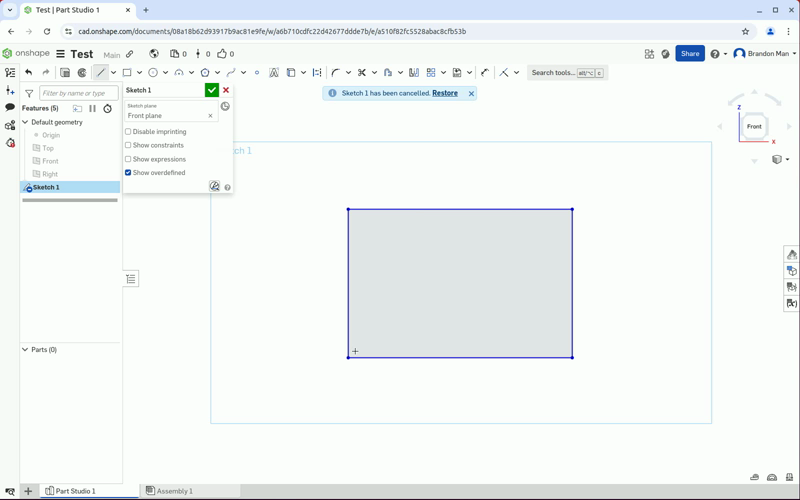
click(355, 350)
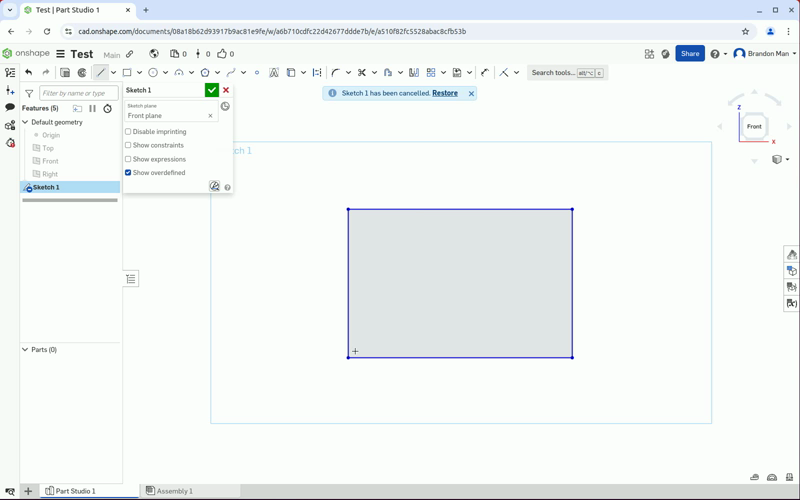
key_up(shift)
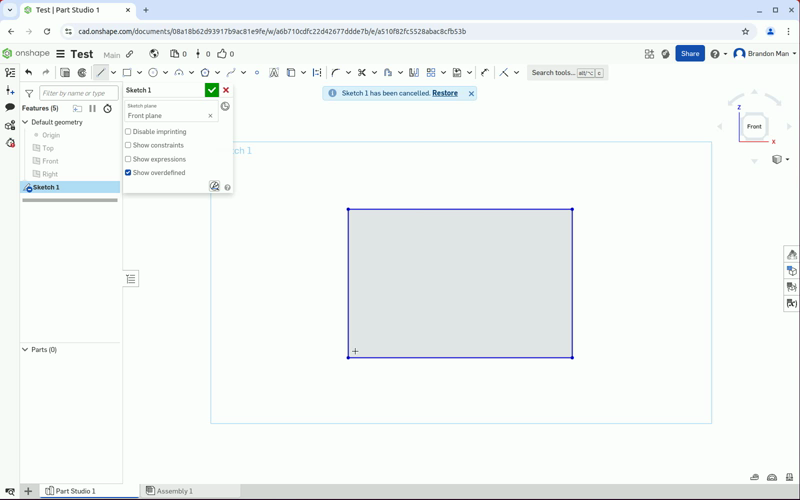
key_down(shift)
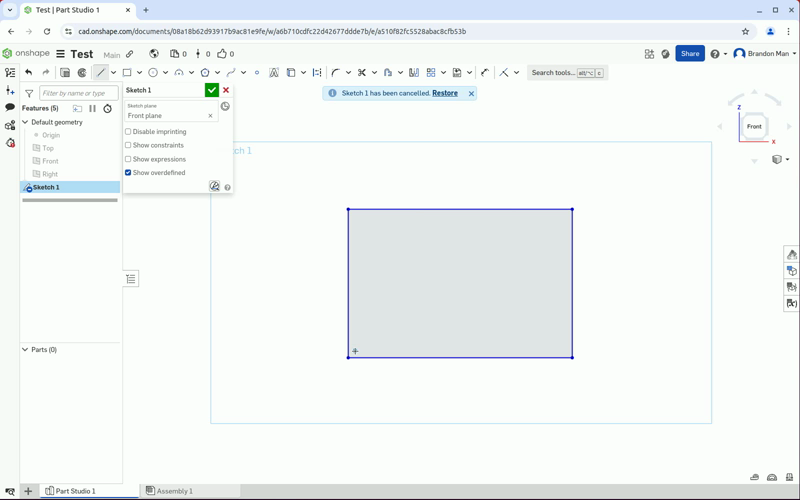
mouse_move(564, 350)
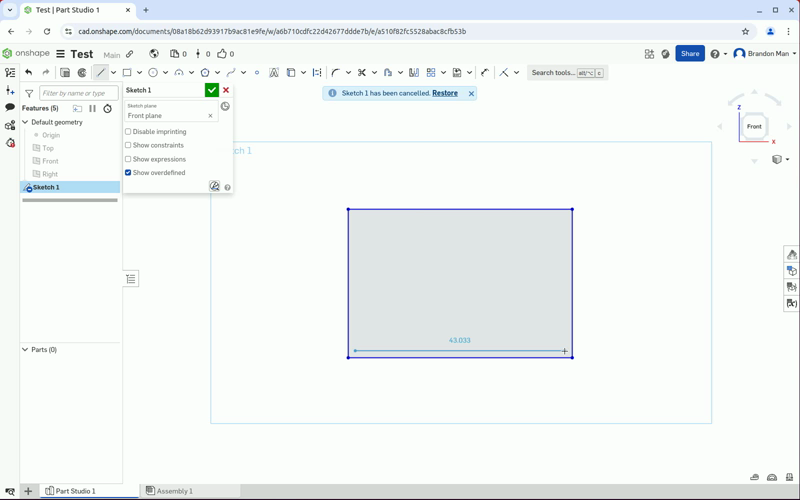
click(564, 350)
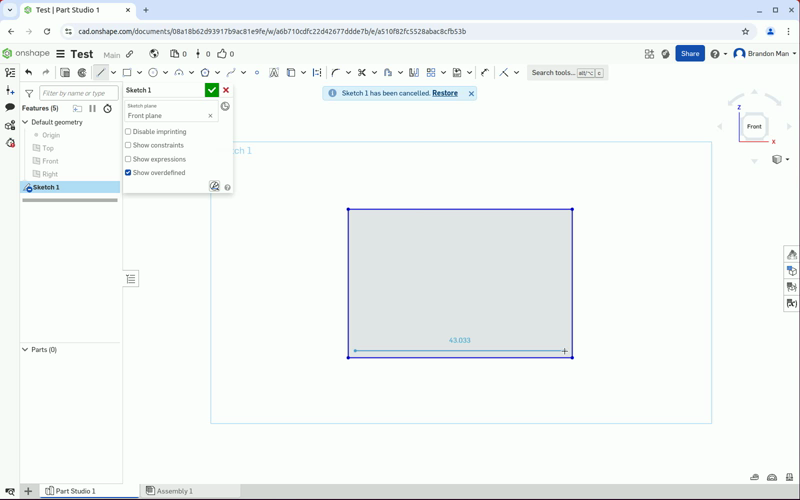
key_up(shift)
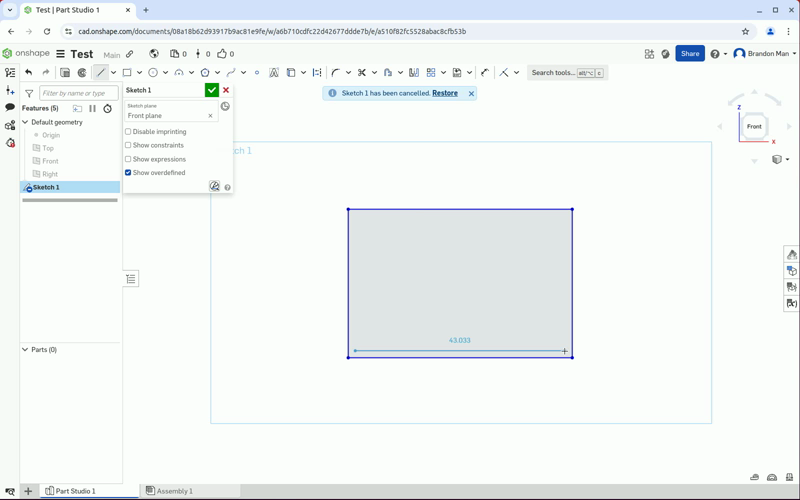
key_down(shift)
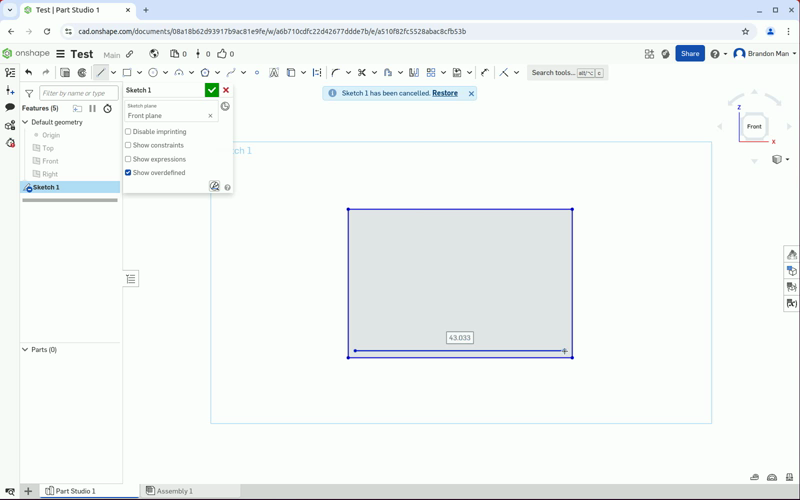
mouse_move(564, 214)
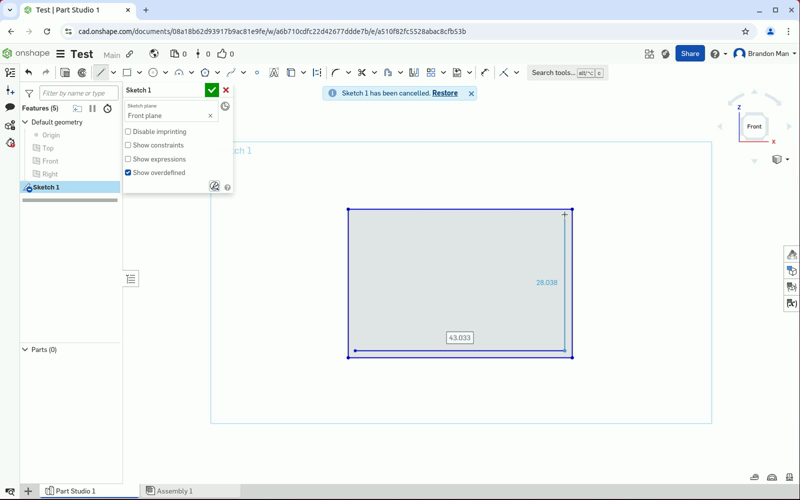
click(564, 214)
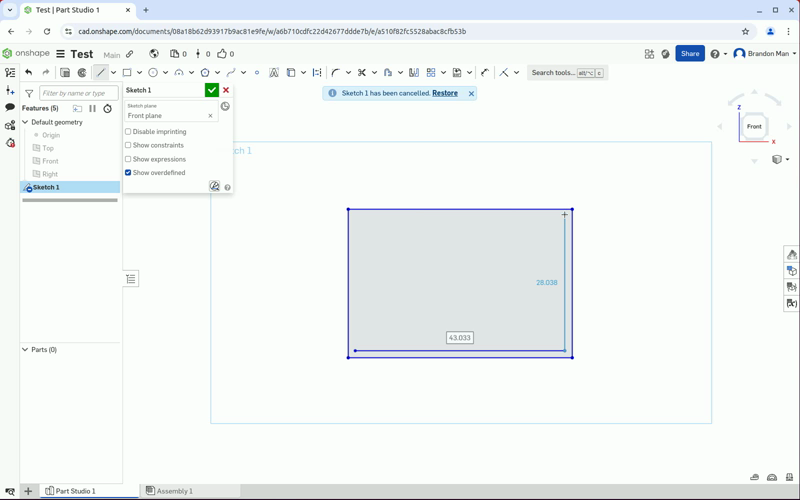
key_up(shift)
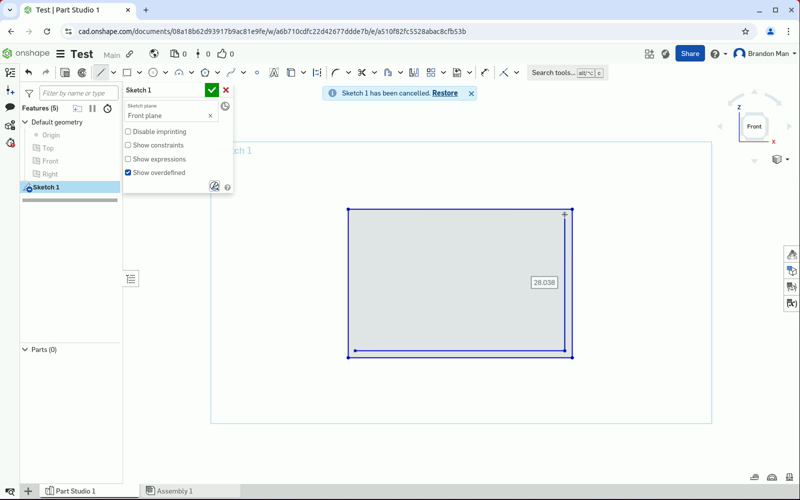
key_down(shift)
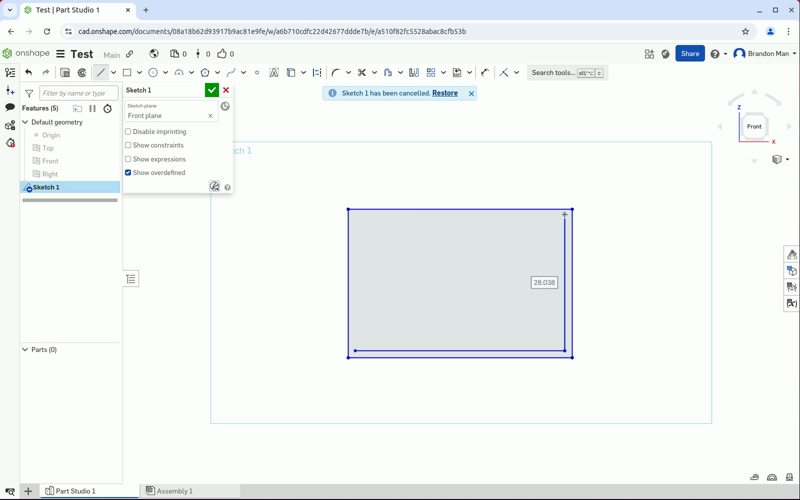
mouse_move(355, 214)
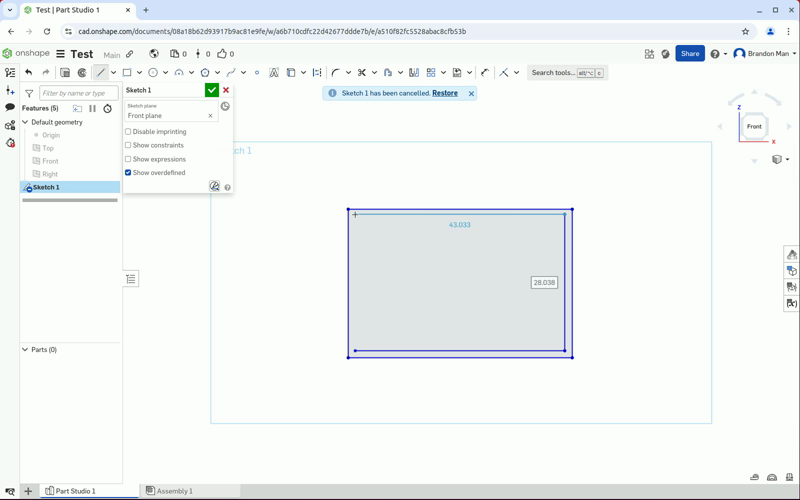
click(355, 214)
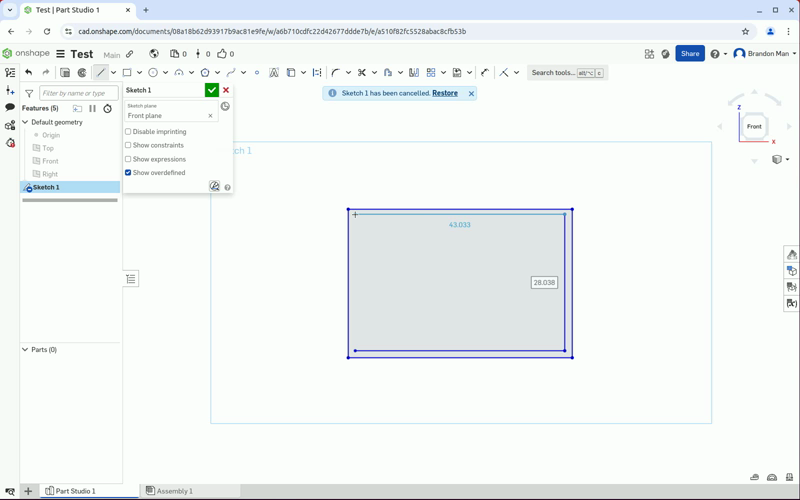
key_up(shift)
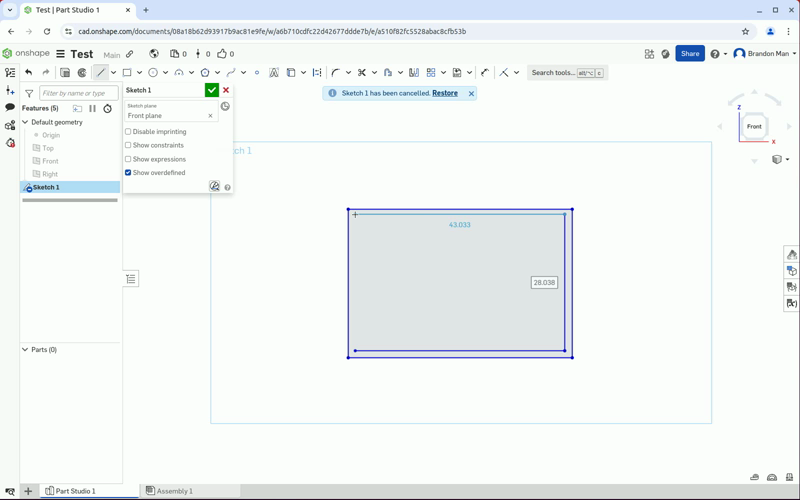
key_down(shift)
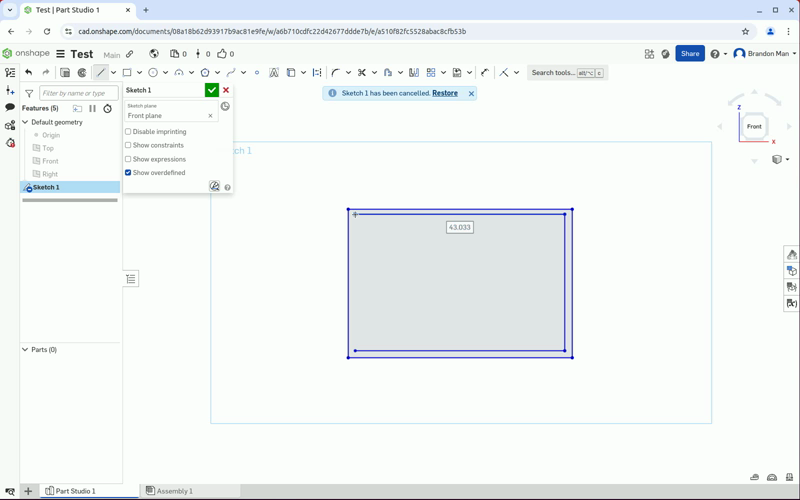
mouse_move(355, 350)
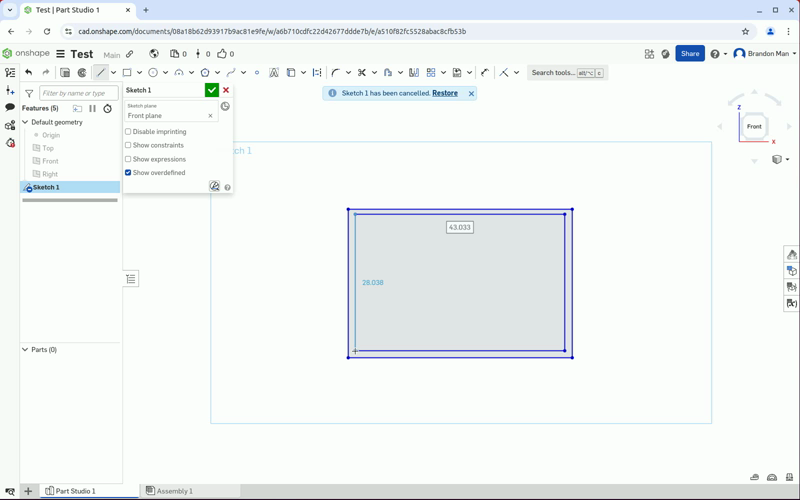
key_up(shift)
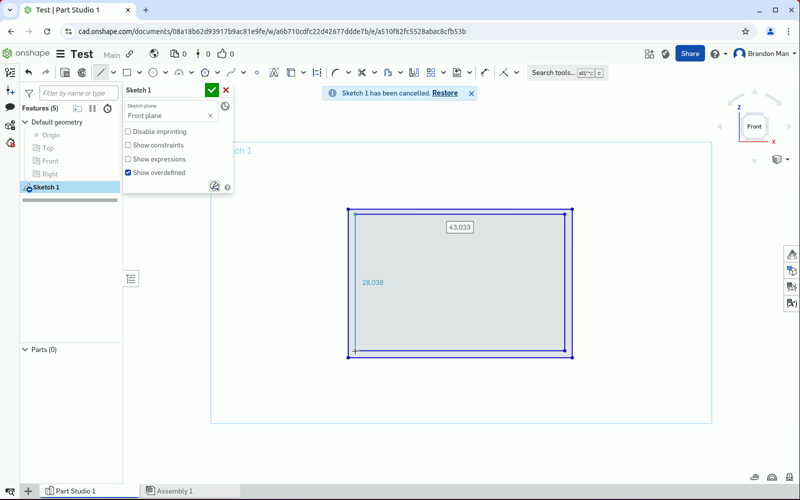
click(355, 350)
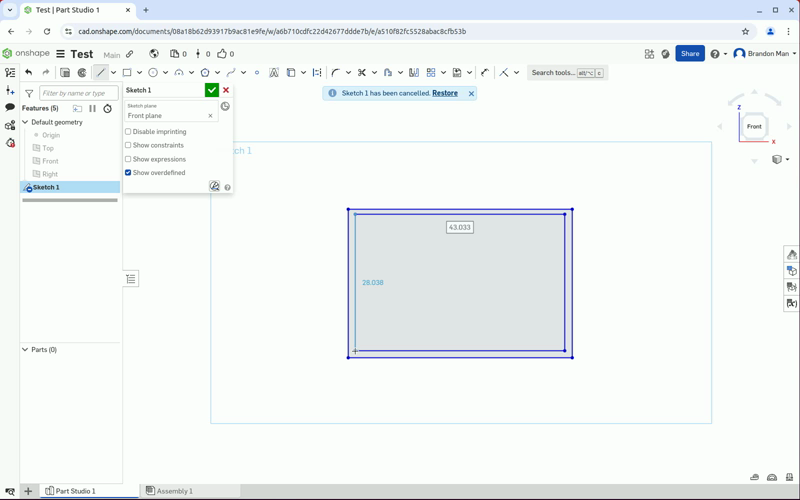
key(esc)
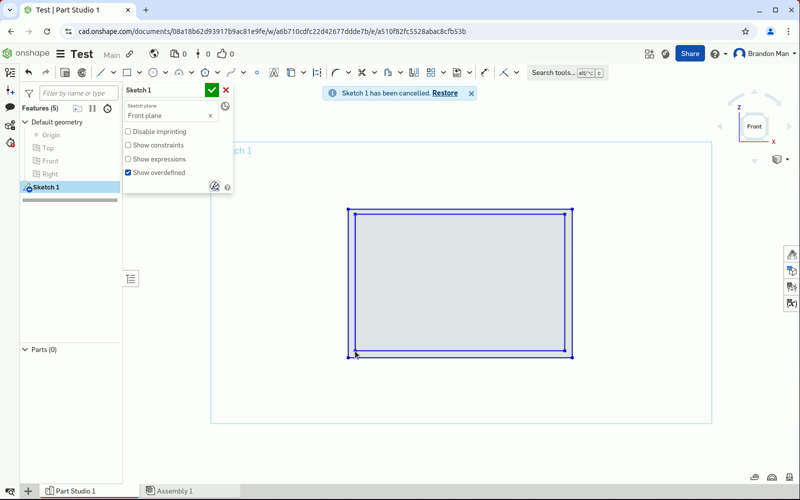
mouse_move(429, 353)
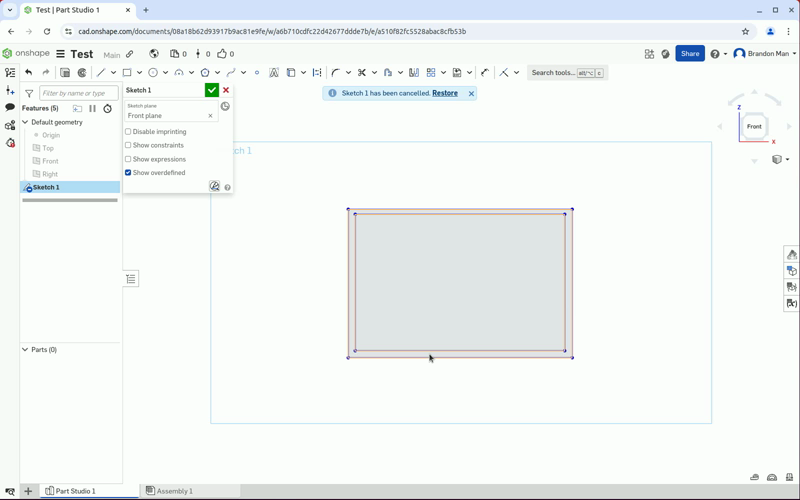
click(429, 353)
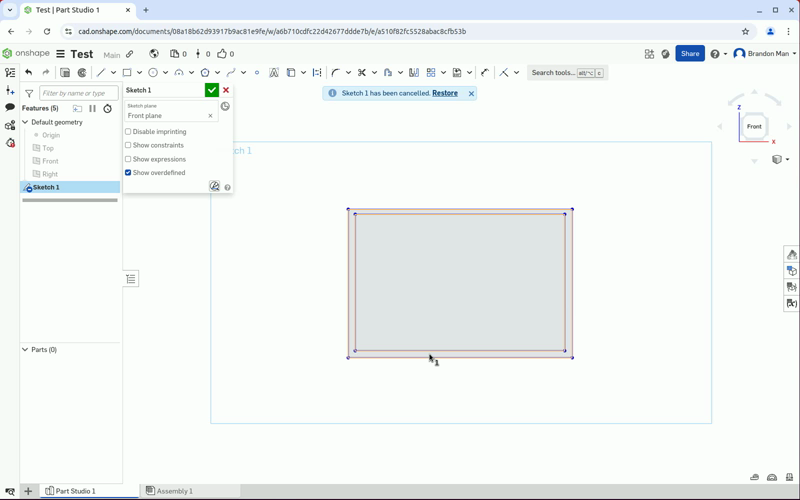
mouse_move(73, 352)
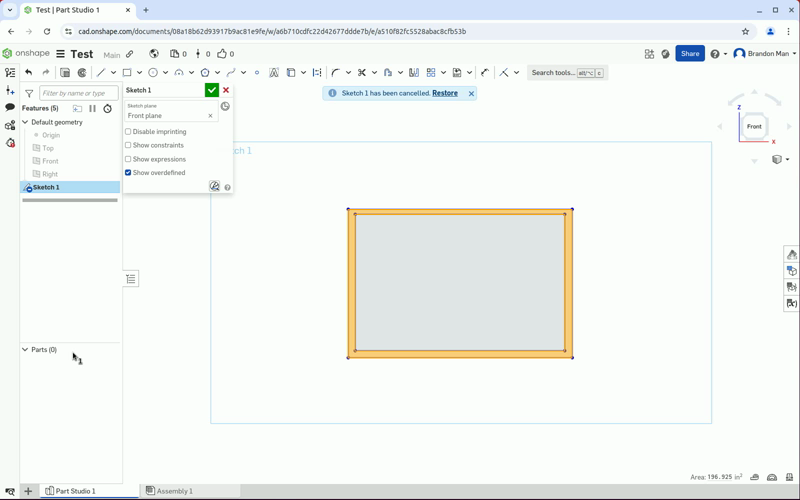
key(shift+y)
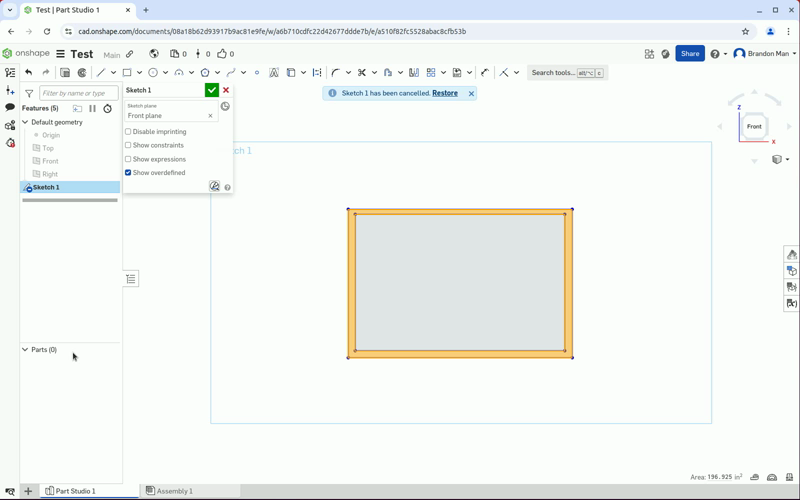
key(shift+e)
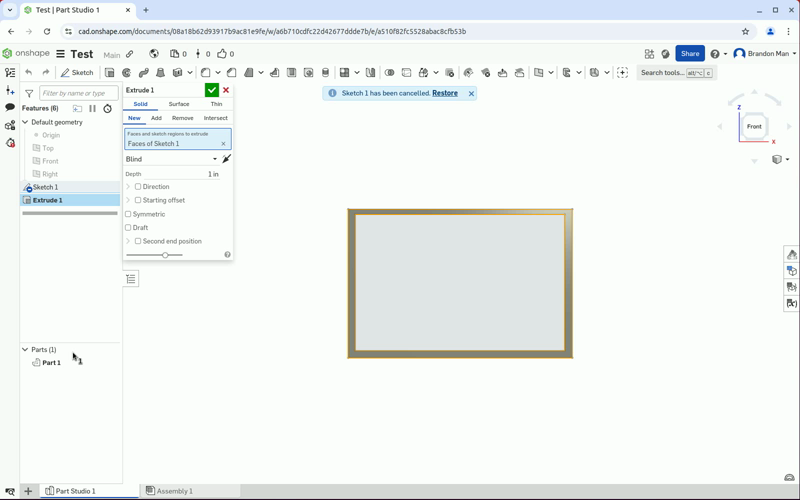
mouse_move(143, 106)
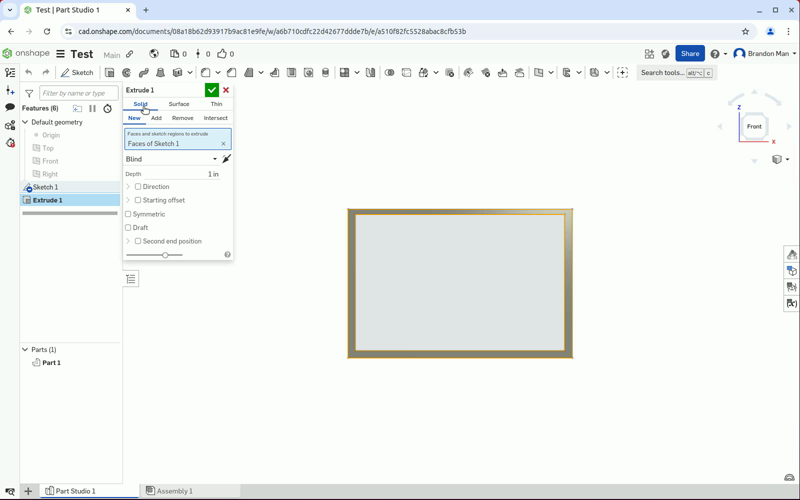
click(143, 106)
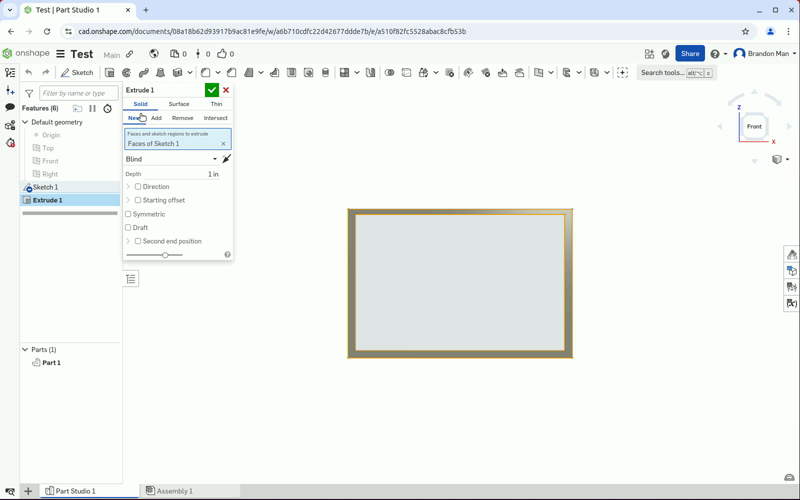
mouse_move(137, 120)
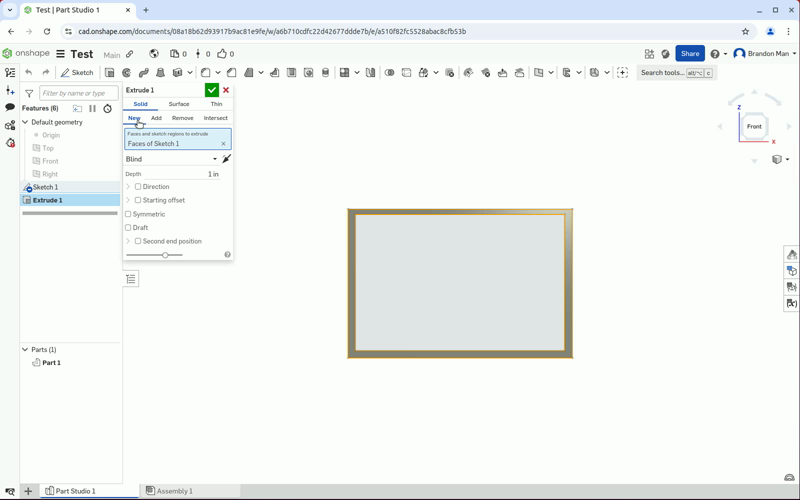
click(137, 120)
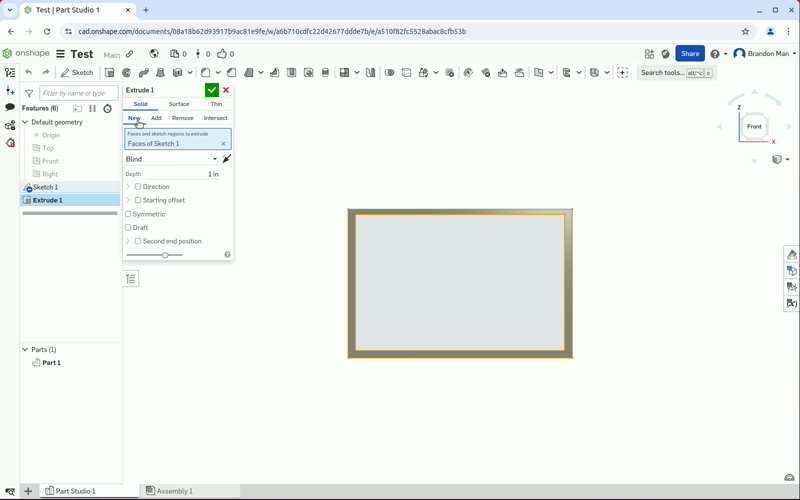
key(tab, 4)
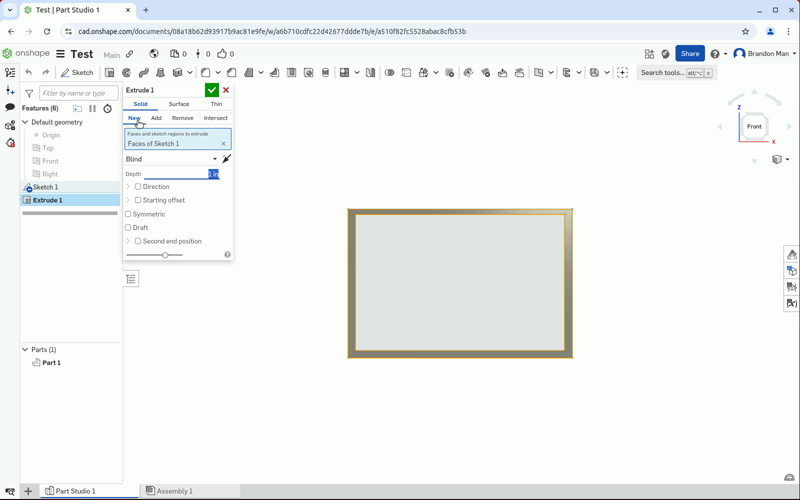
text(2.648)
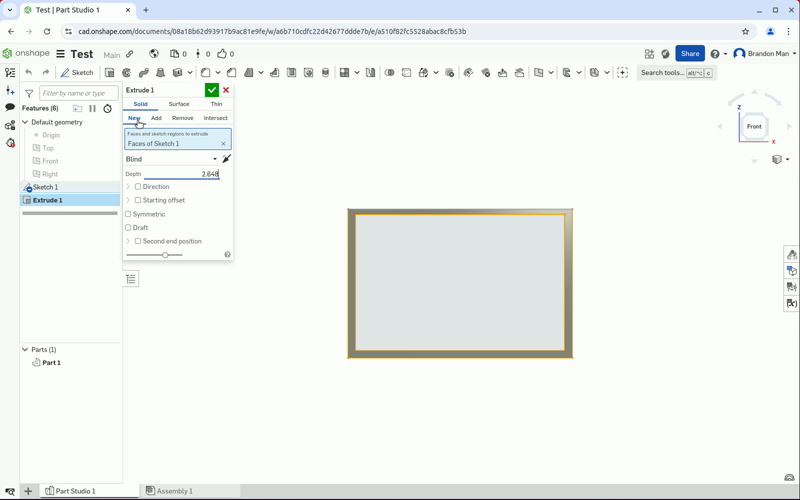
key(enter)
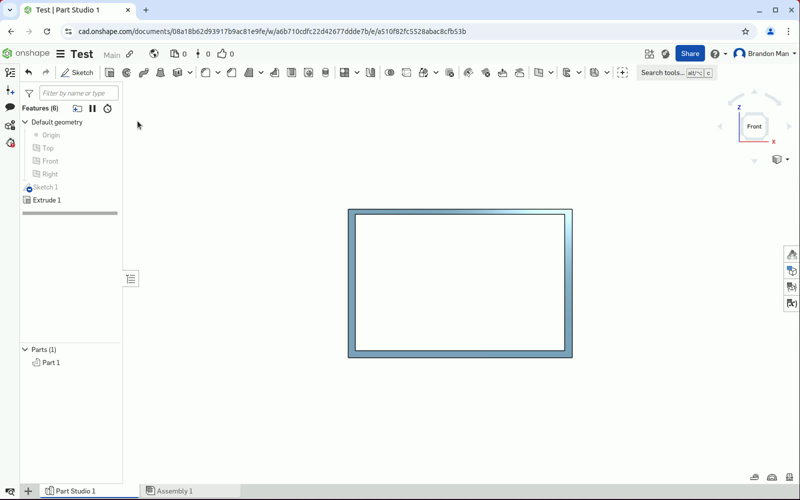
key(shift+h)
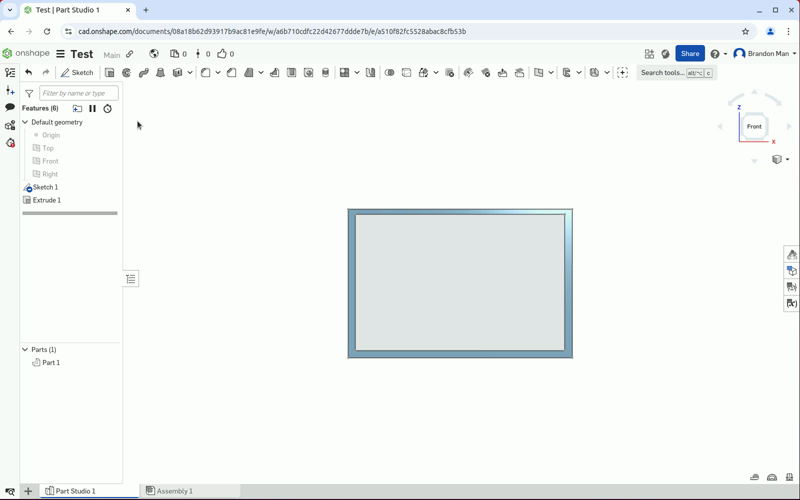
key(shift+h)
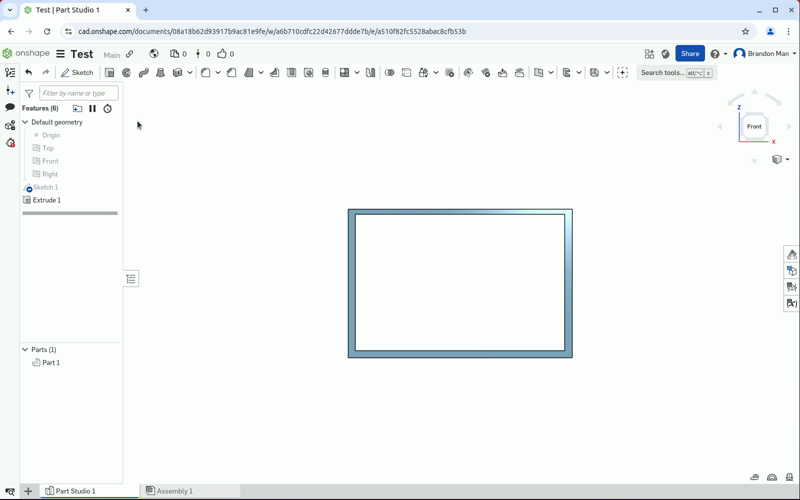
mouse_move(73, 189)
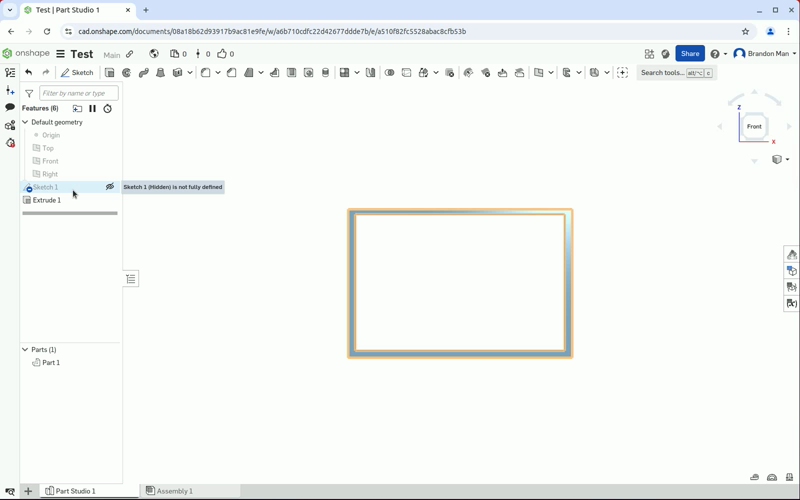
click(73, 189)
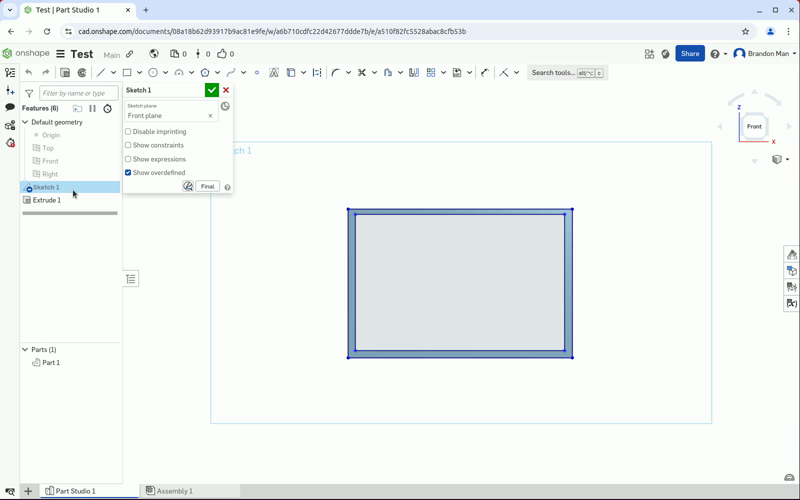
mouse_move(229, 92)
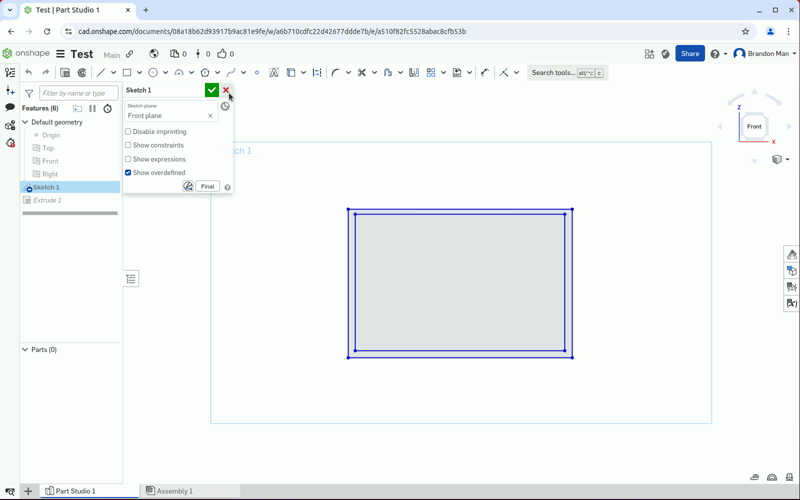
click(229, 92)
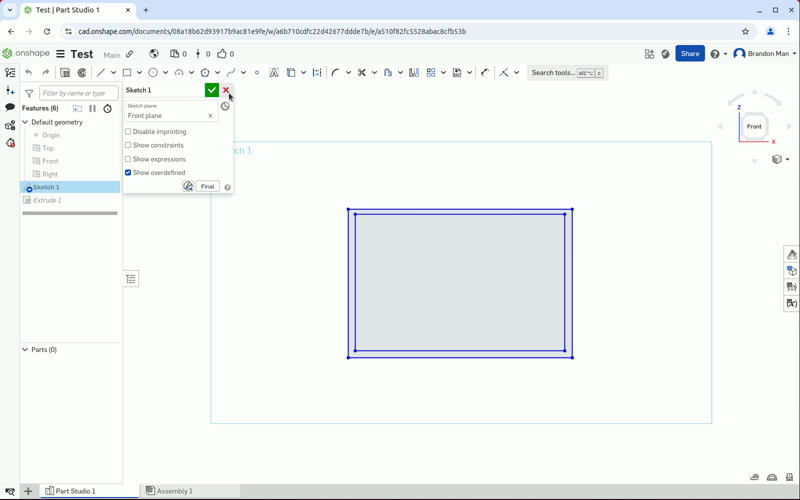
key(shift+s)
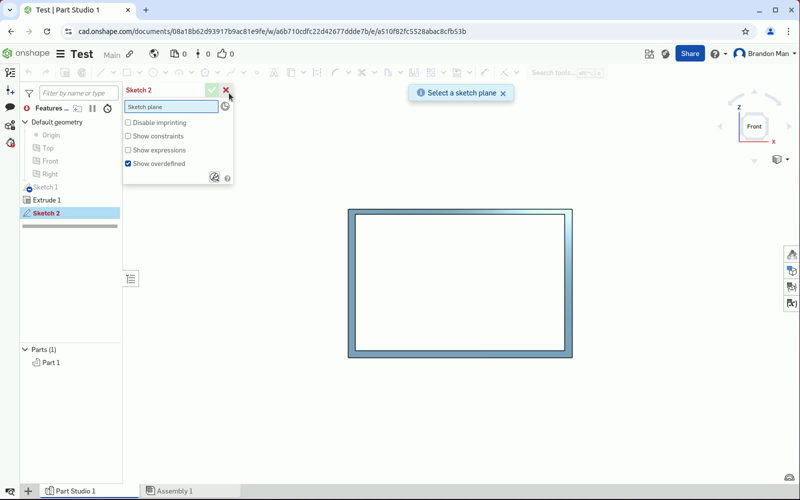
mouse_move(73, 163)
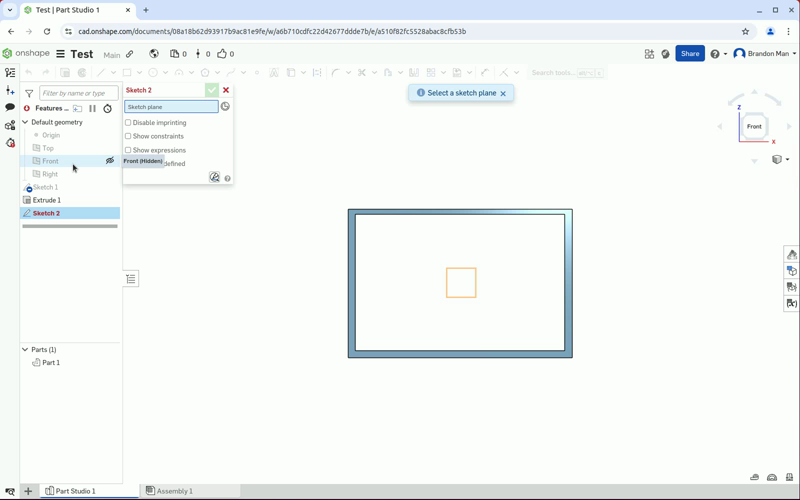
click(73, 163)
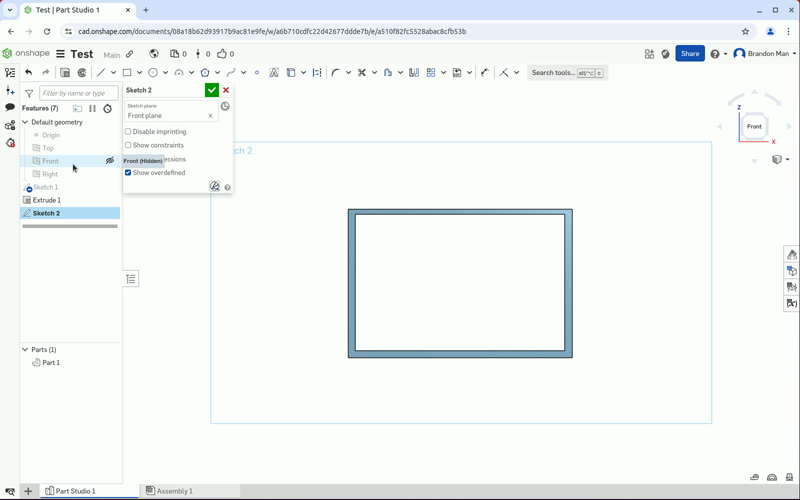
mouse_move(73, 352)
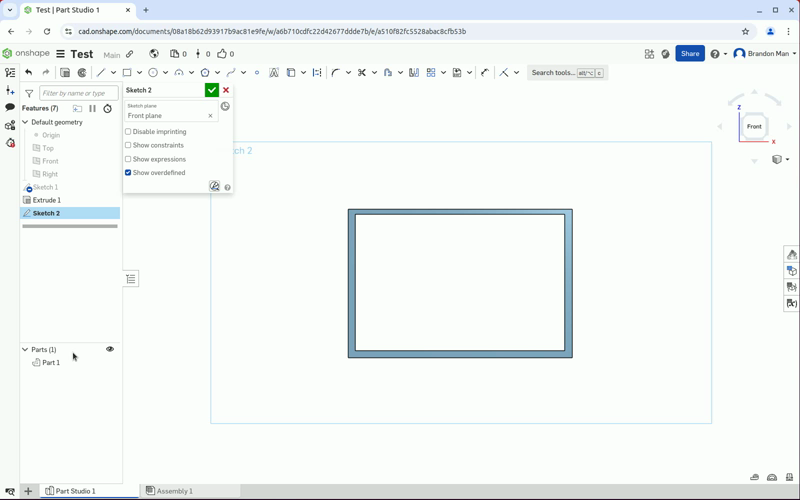
key(y)
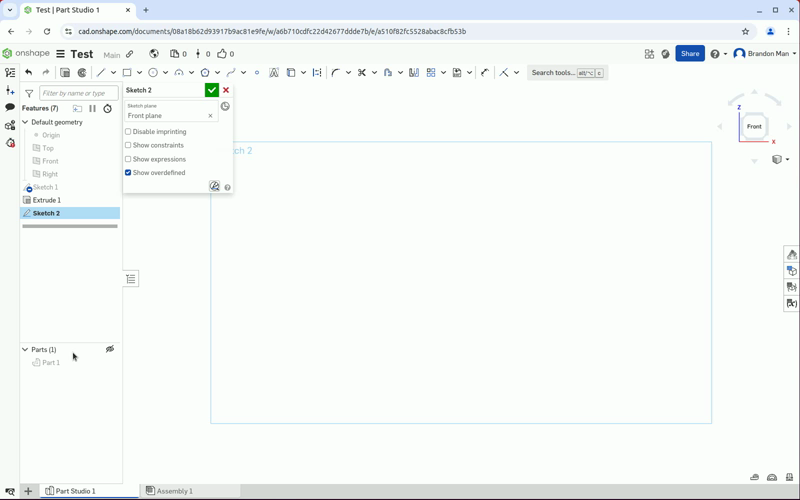
key(l)
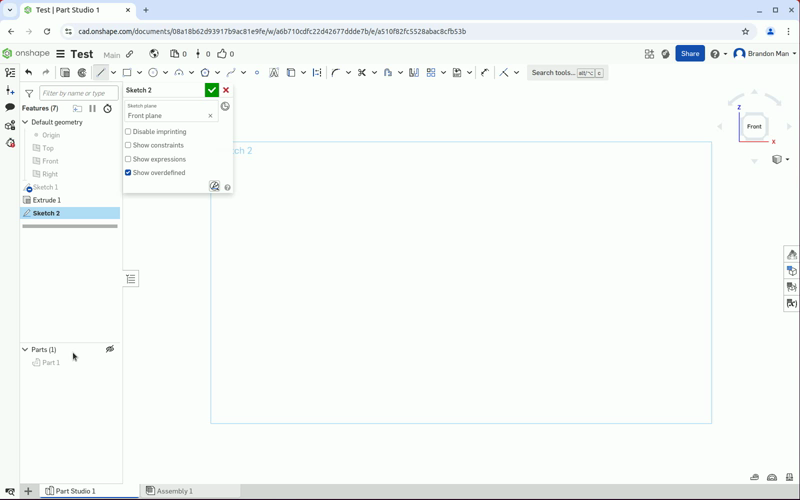
key_down(shift)
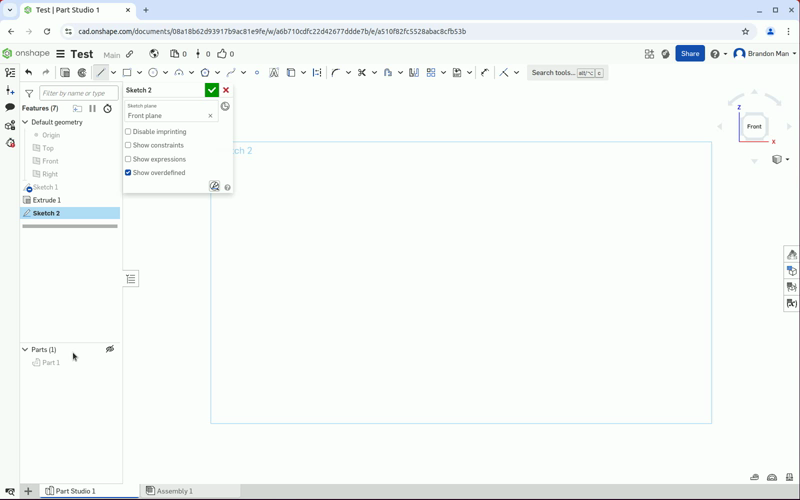
mouse_move(353, 352)
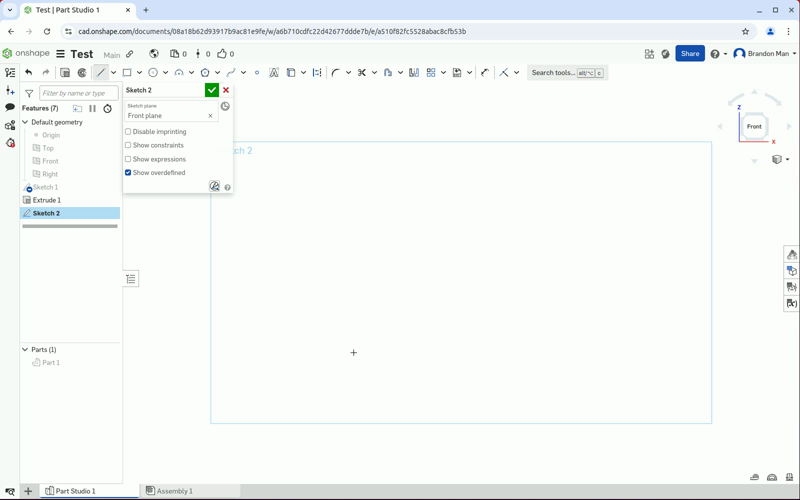
click(353, 352)
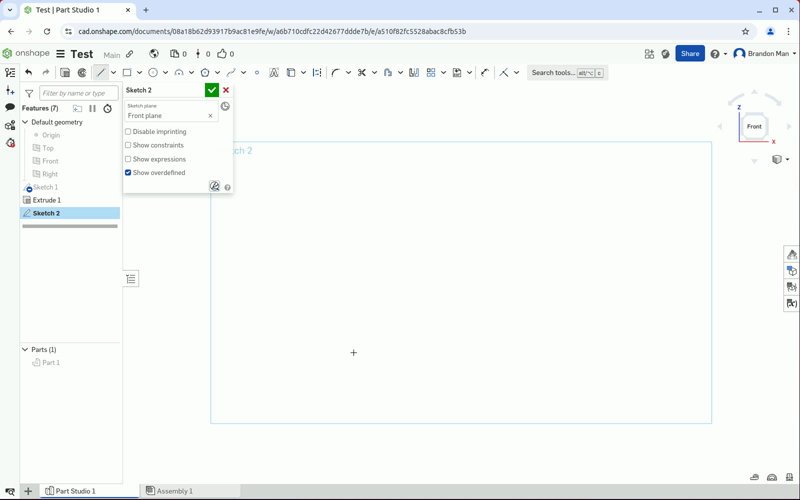
key_up(shift)
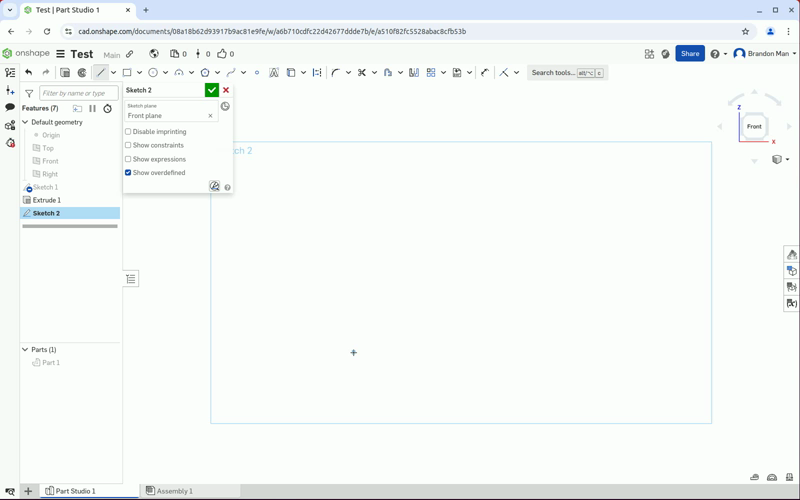
key_down(shift)
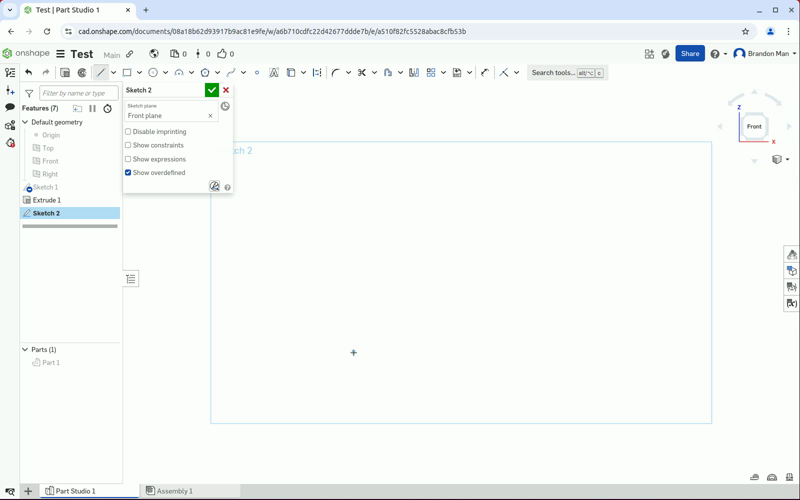
mouse_move(565, 352)
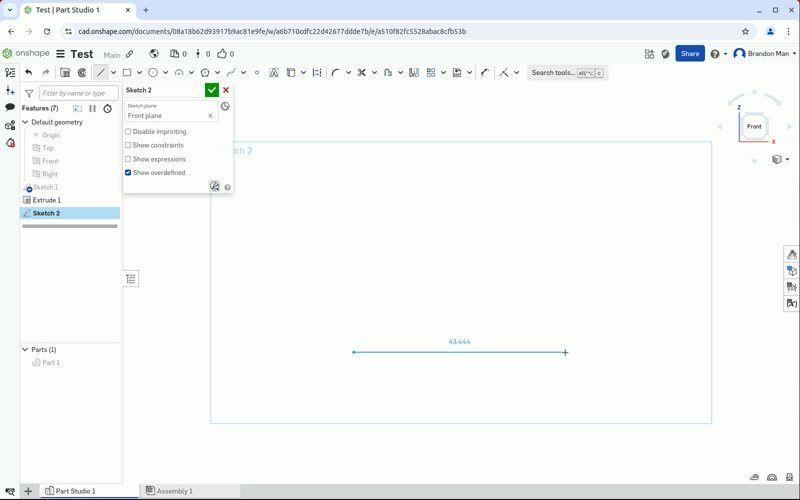
click(565, 352)
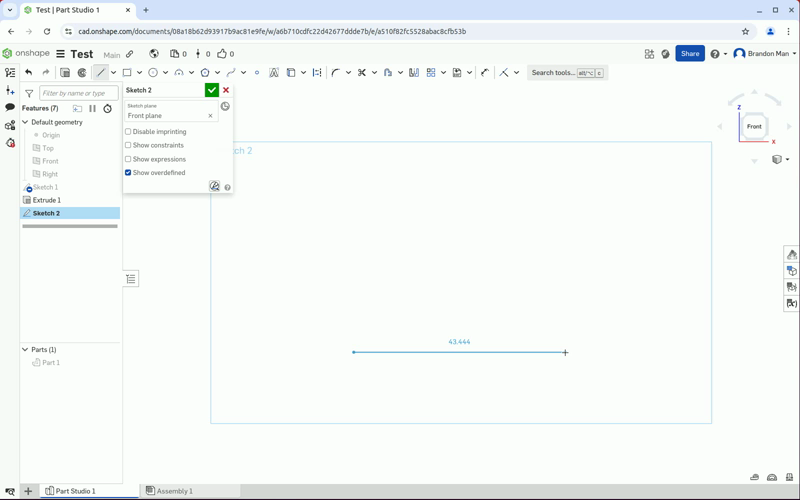
key_up(shift)
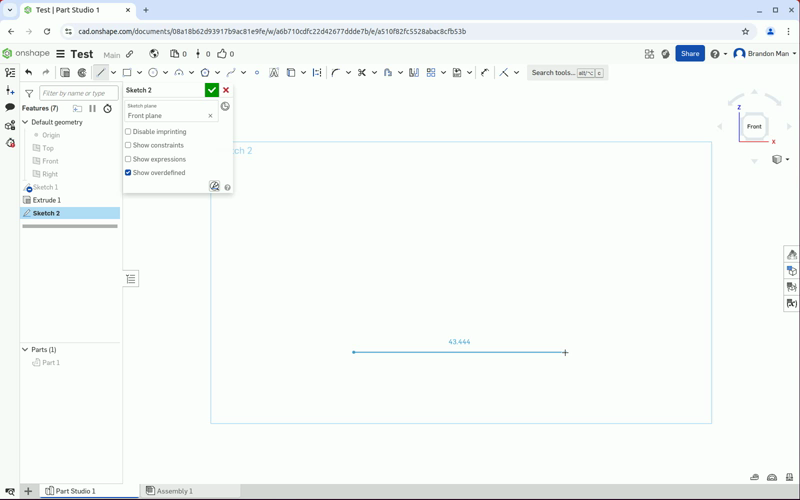
key_down(shift)
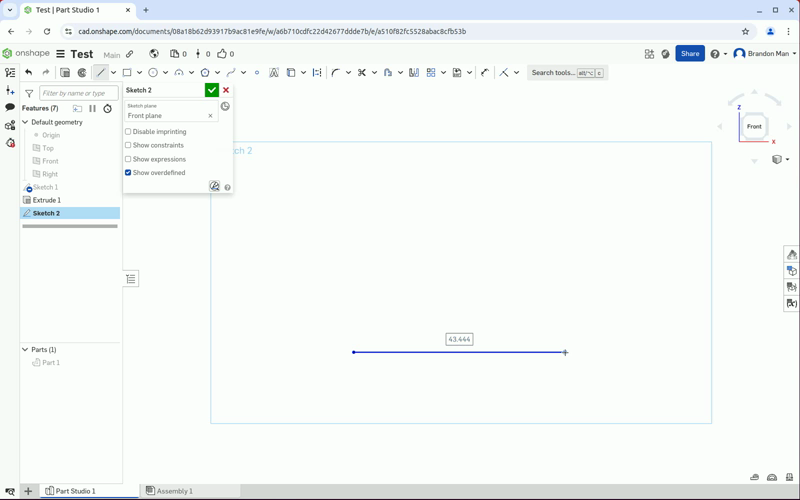
mouse_move(565, 216)
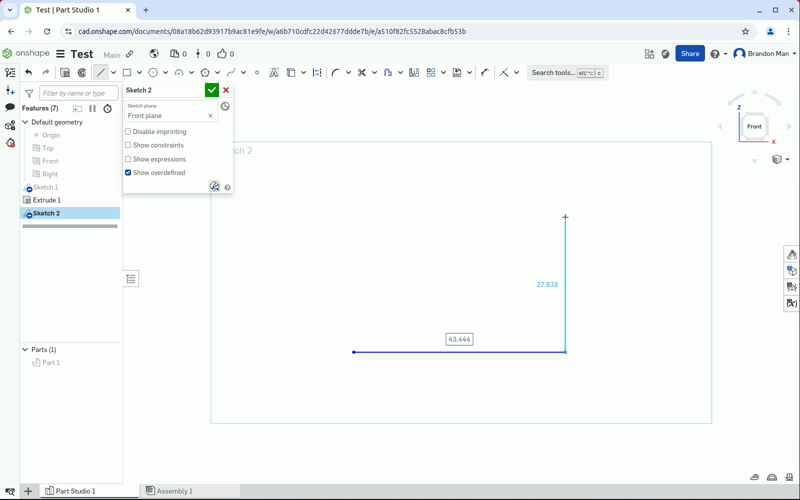
click(565, 216)
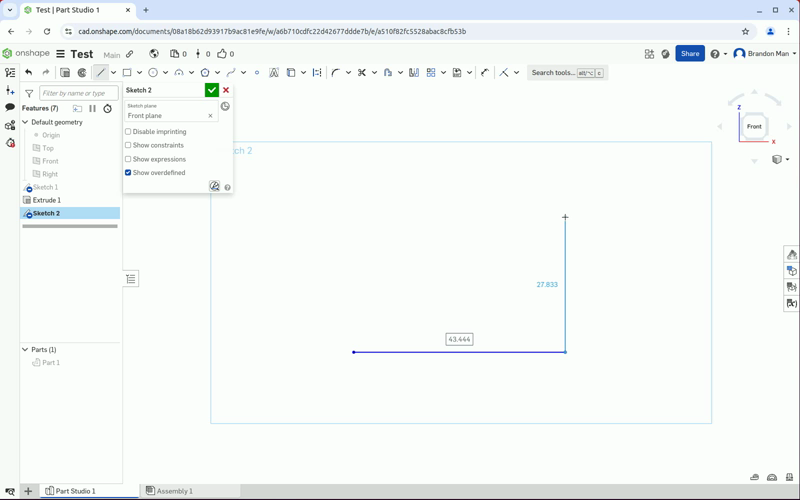
key_up(shift)
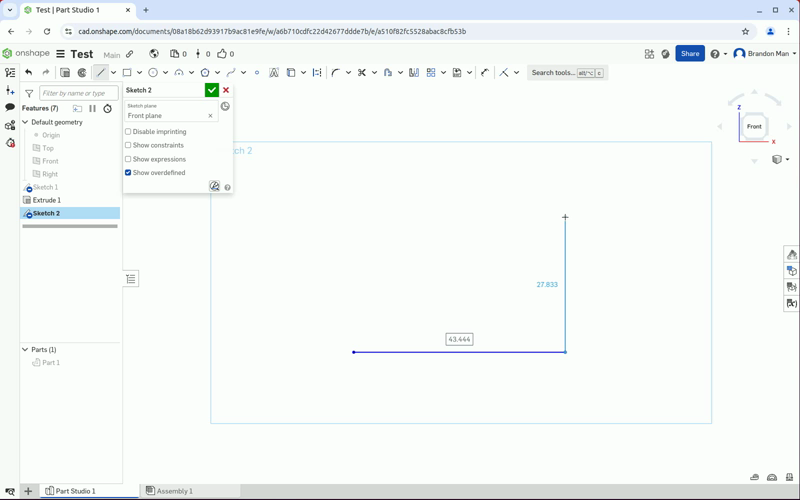
key_down(shift)
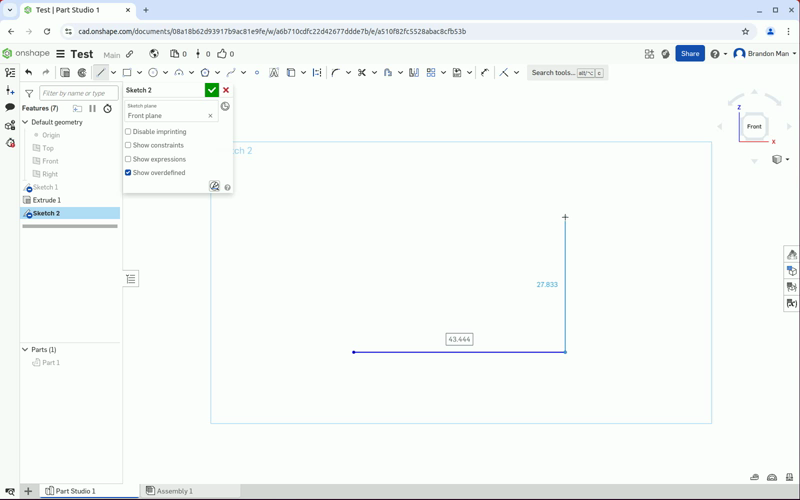
mouse_move(353, 216)
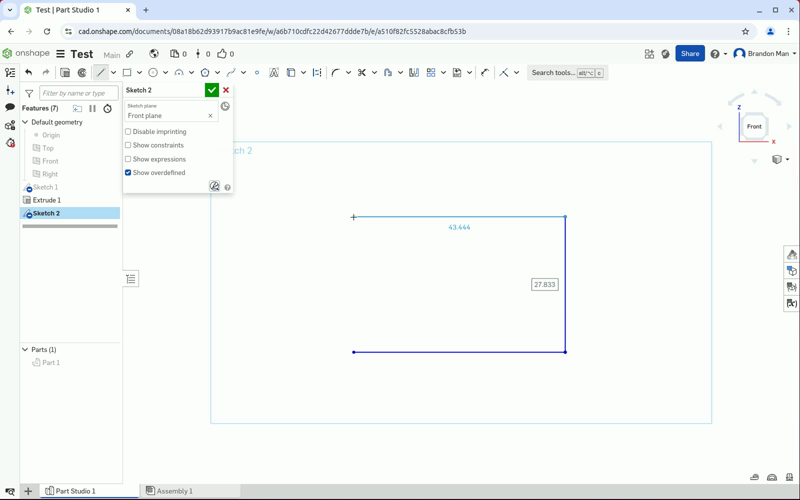
click(353, 216)
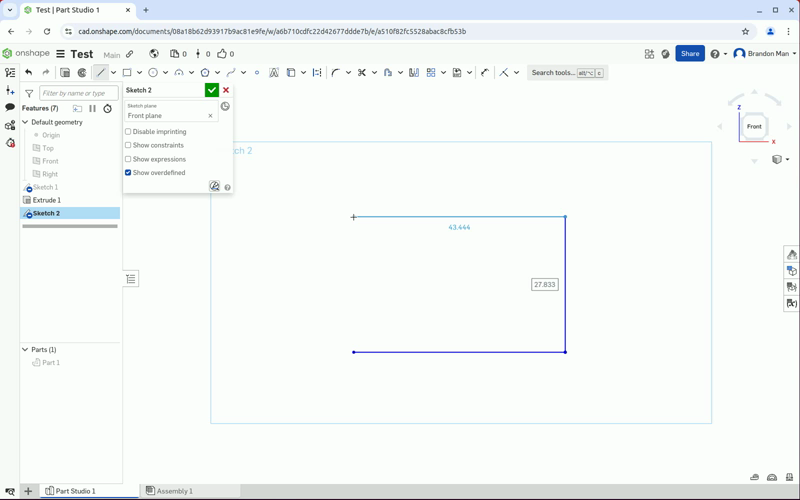
key_up(shift)
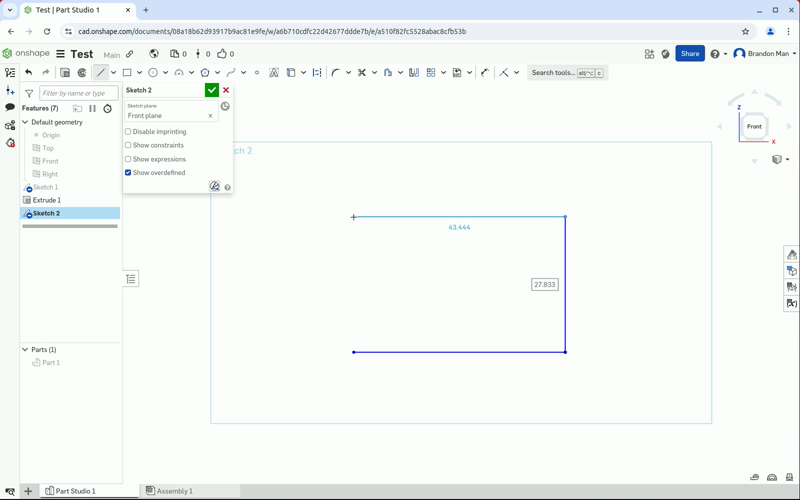
key_down(shift)
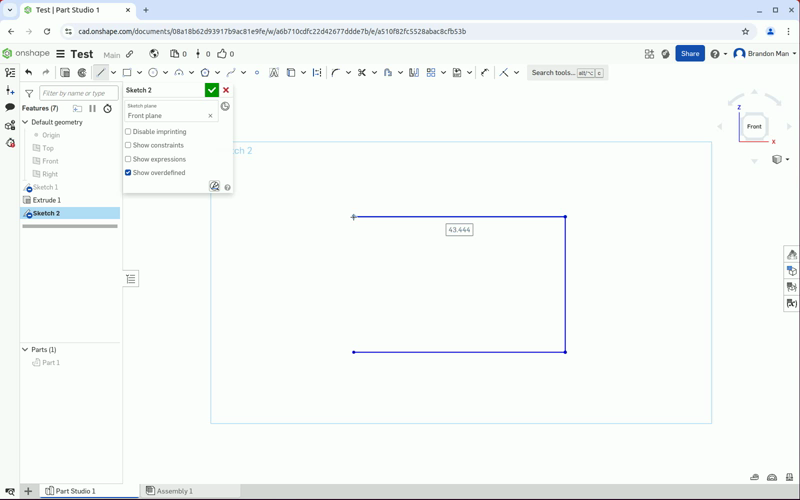
mouse_move(353, 352)
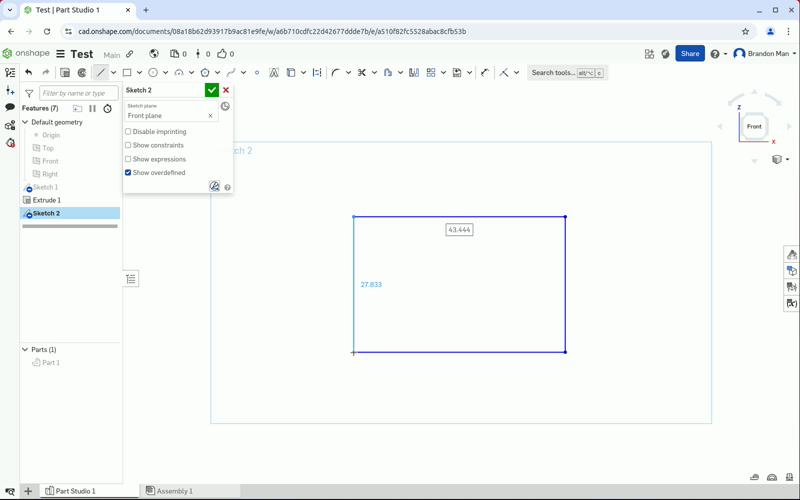
key_up(shift)
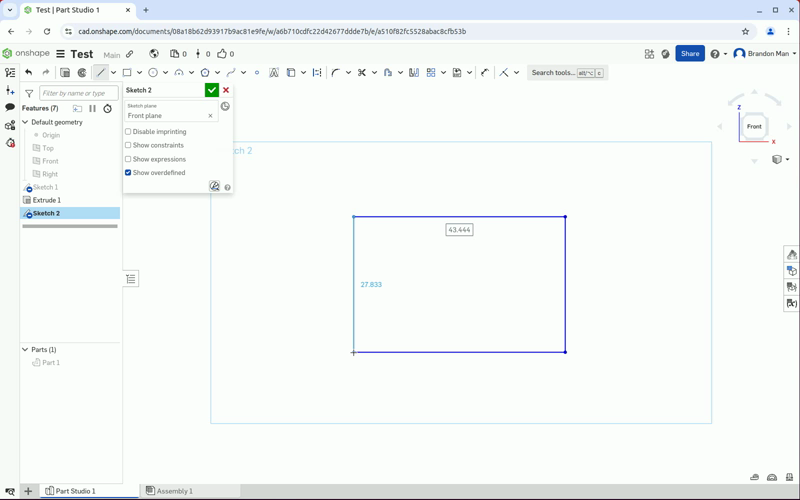
click(353, 352)
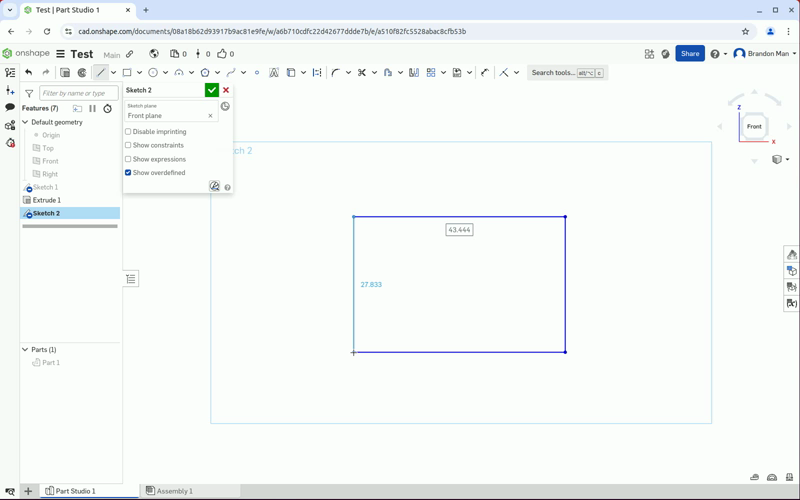
key(esc)
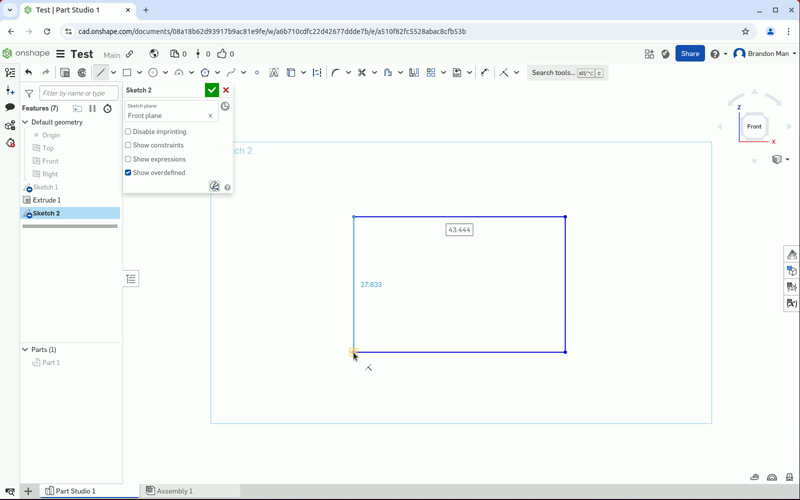
mouse_move(390, 278)
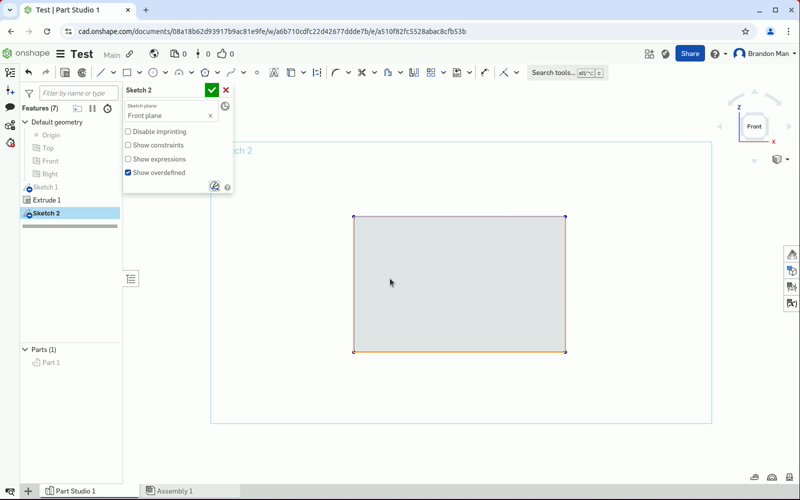
click(390, 278)
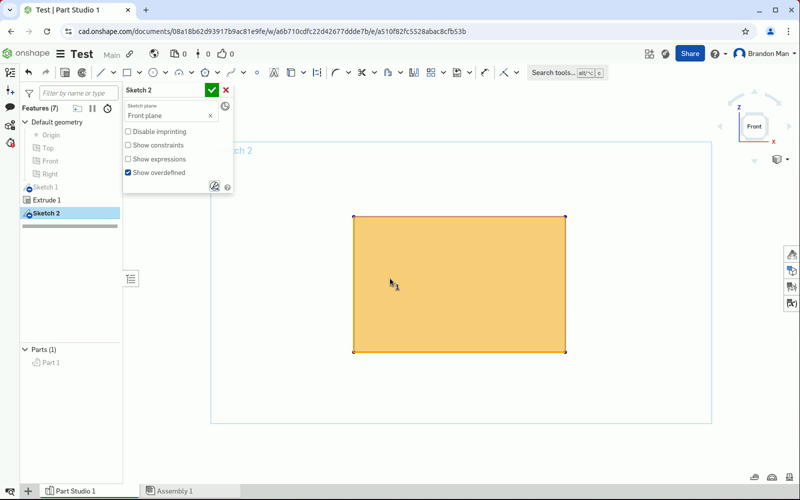
mouse_move(73, 352)
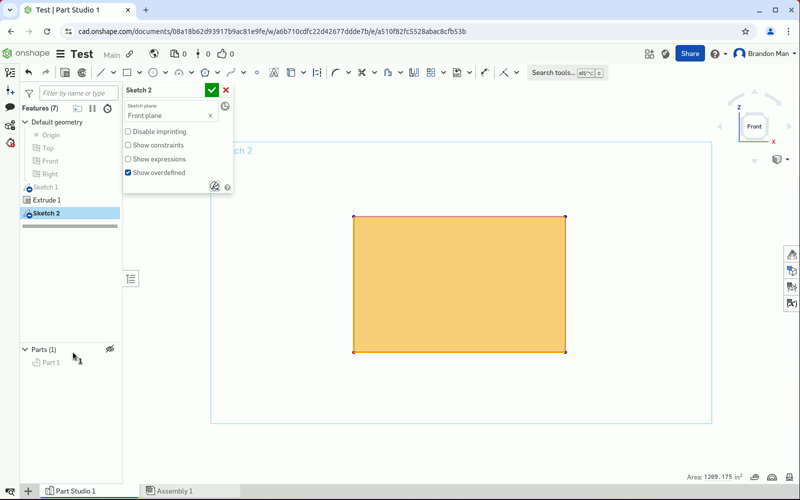
key(shift+y)
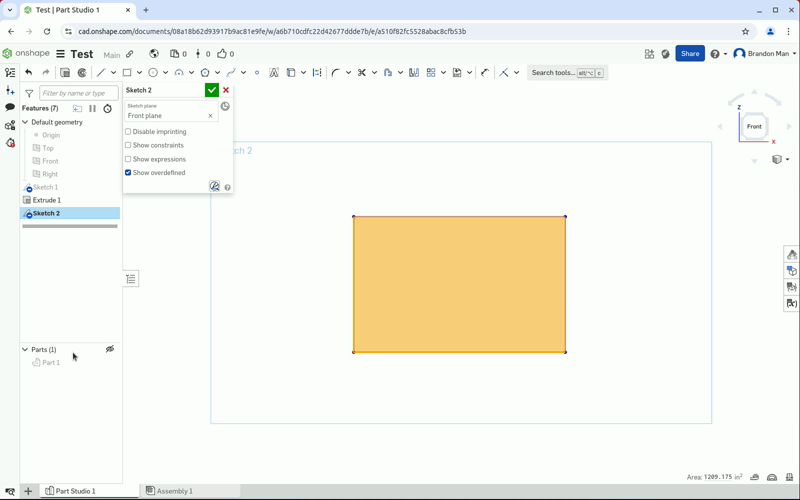
key(shift+e)
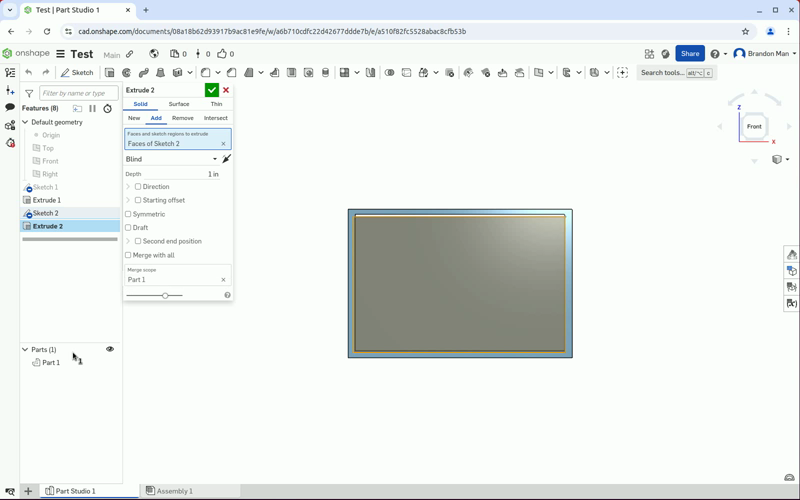
mouse_move(143, 106)
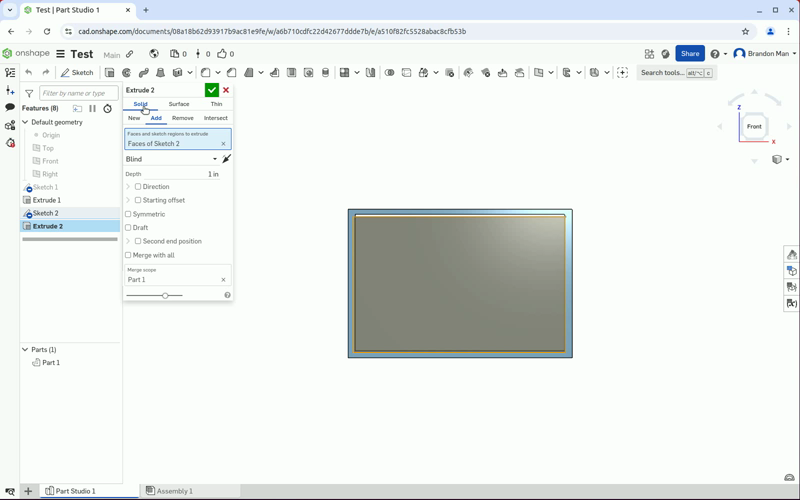
click(143, 106)
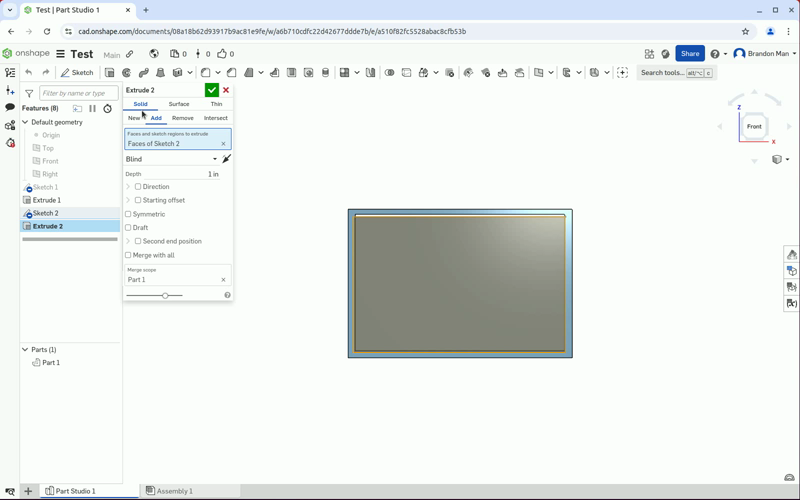
mouse_move(137, 120)
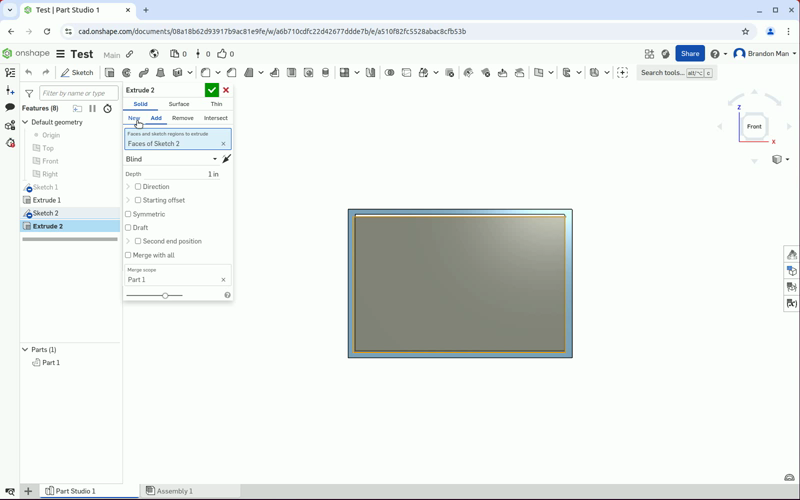
click(137, 120)
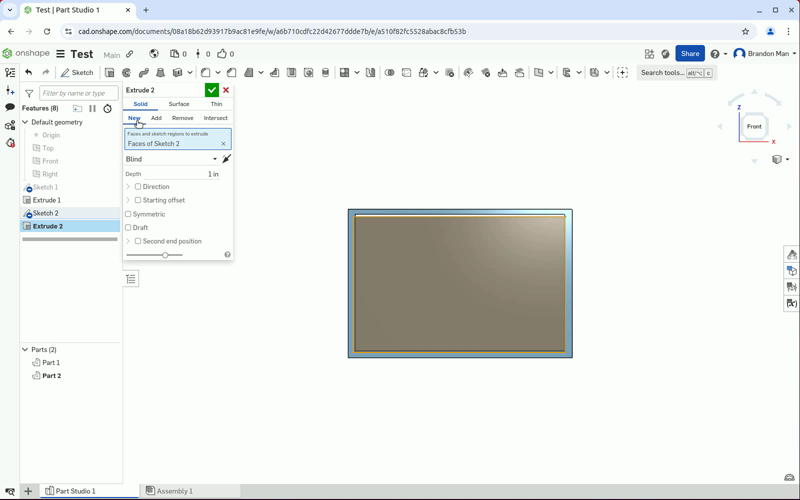
key(tab, 4)
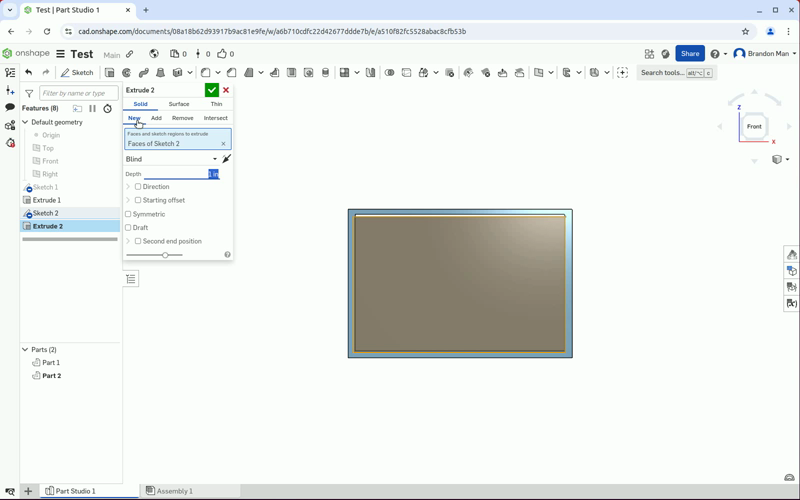
text(1.204)
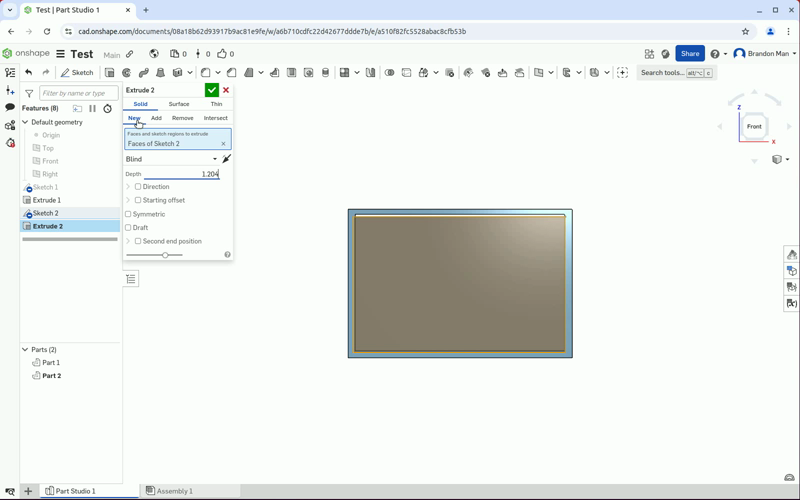
key(enter)
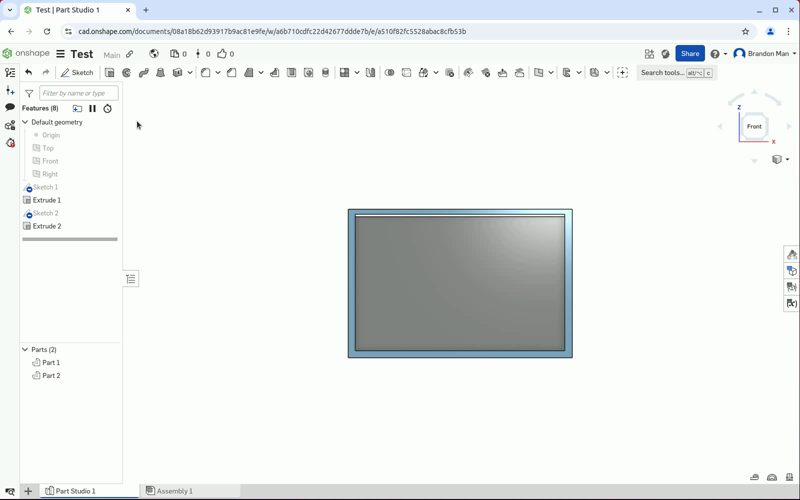
key(shift+h)
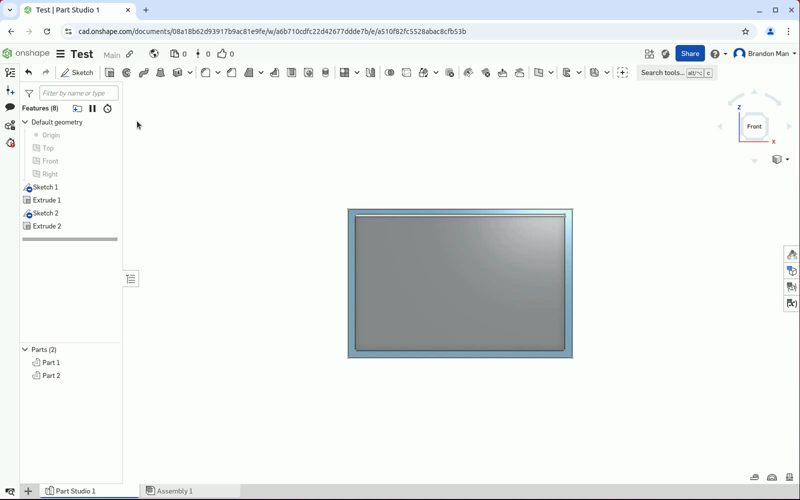
key(shift+h)
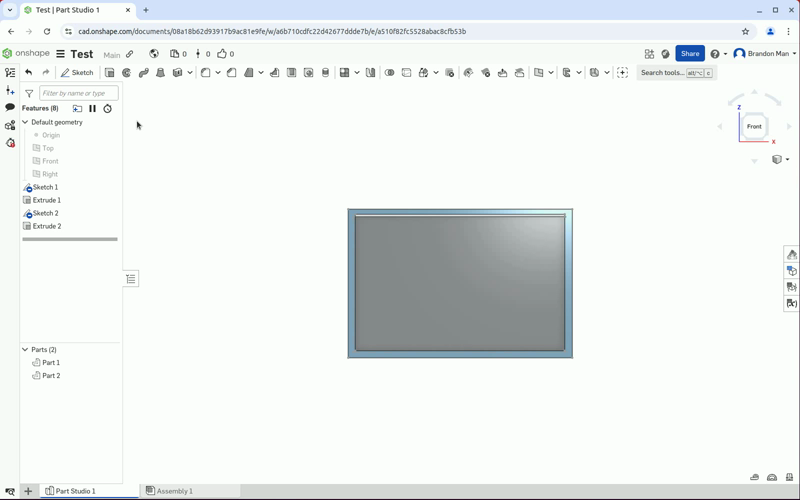
key(shift+7)
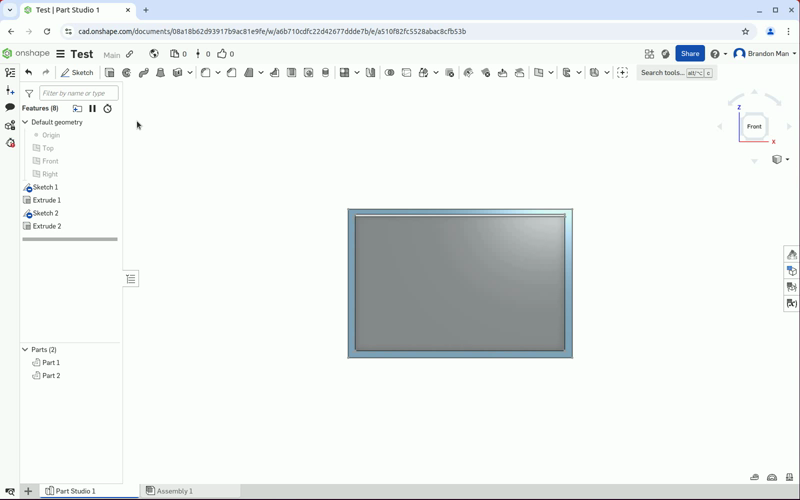
key(left, 2)
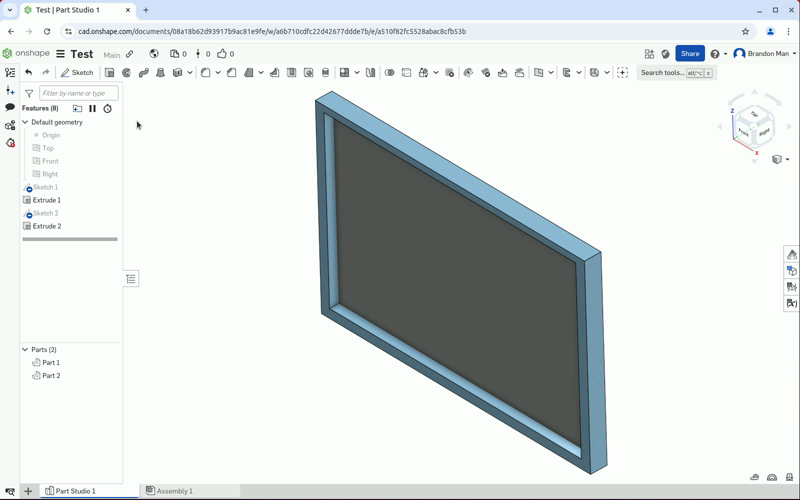
key(down, 2)
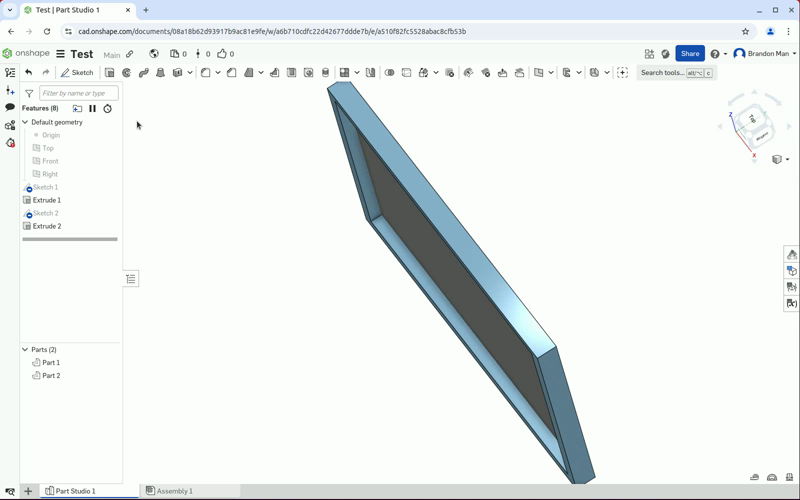
key(up, 2)
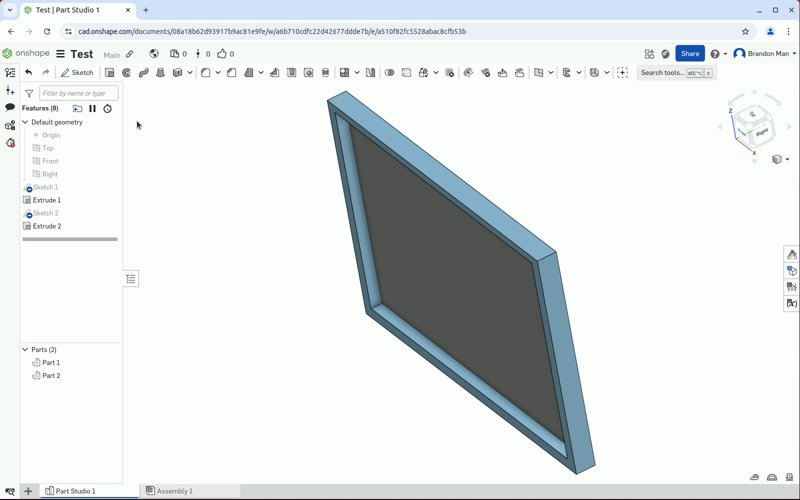
key(right, 2)
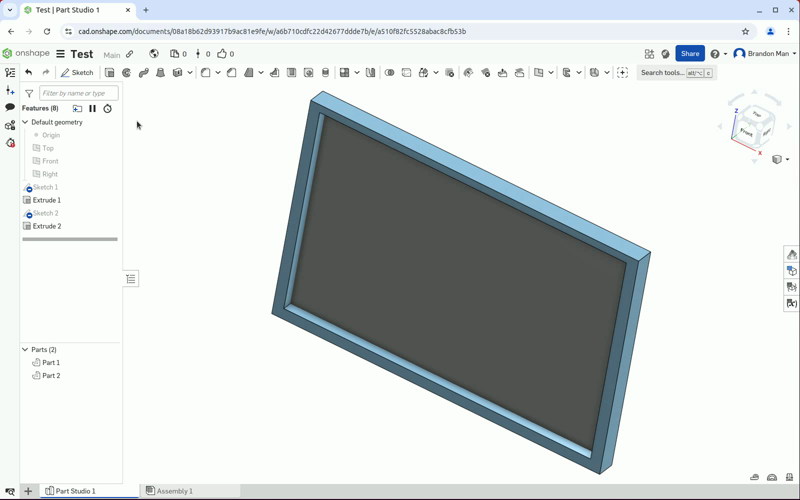
mouse_move(73, 189)
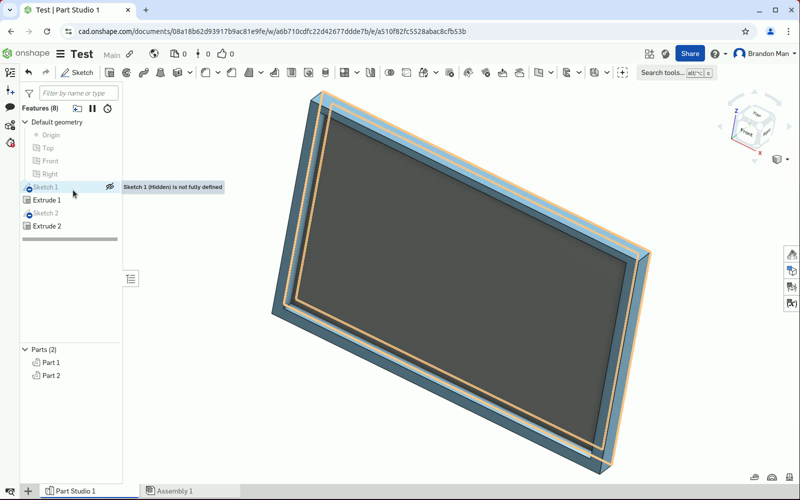
click(73, 189)